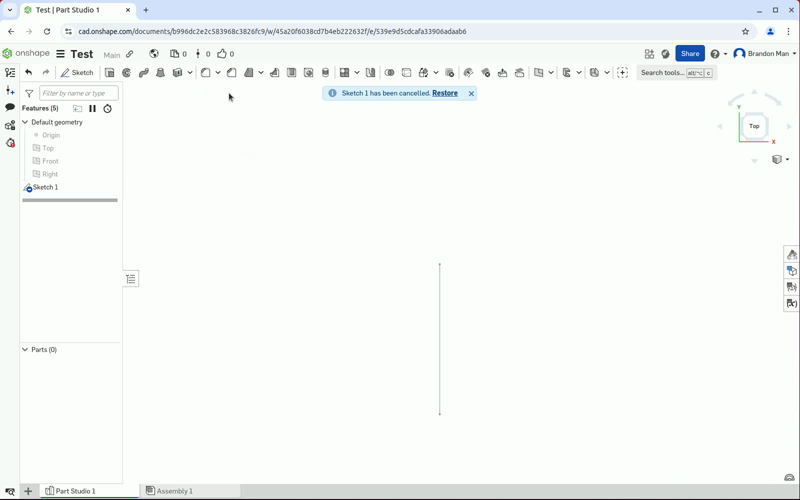
key(shift+h)
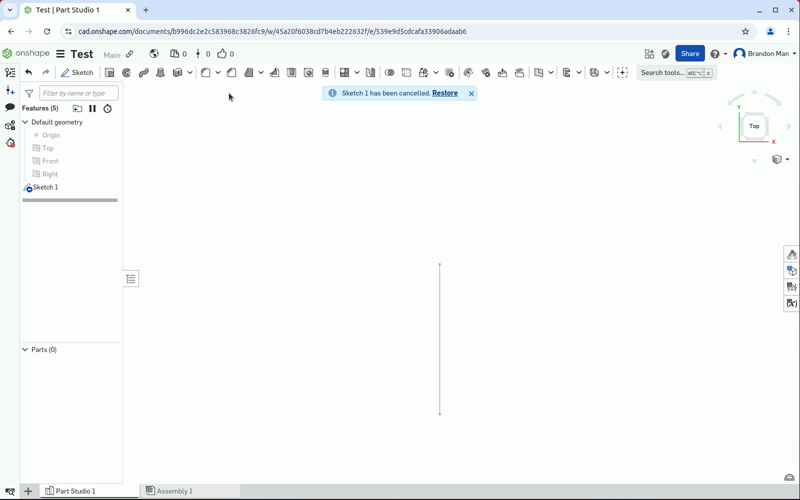
key(shift+s)
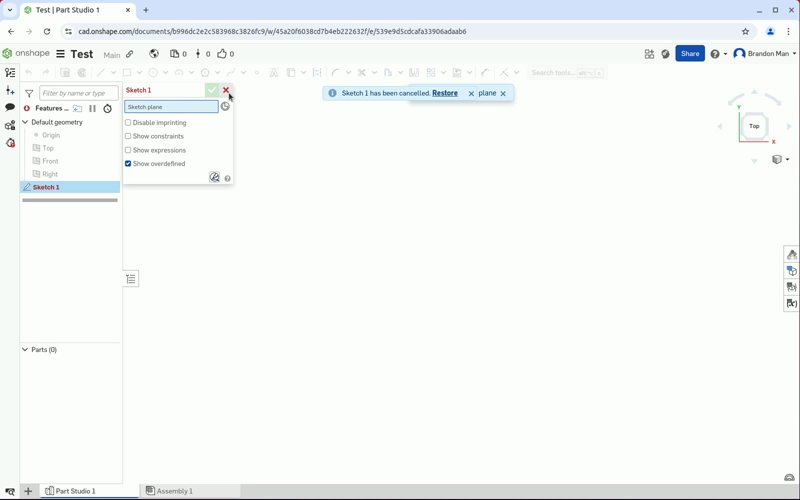
mouse_move(73, 150)
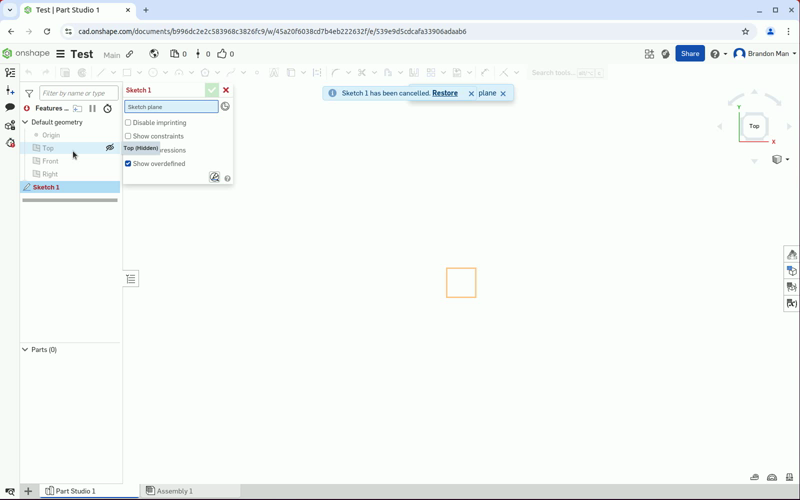
click(73, 150)
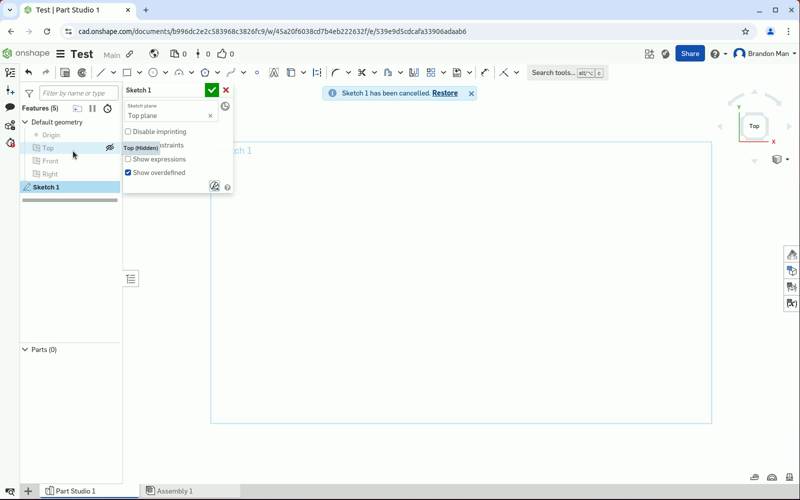
mouse_move(73, 352)
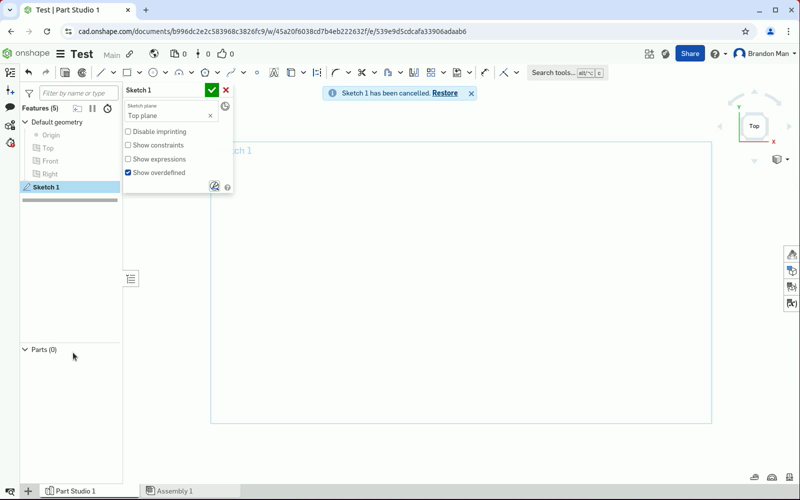
key(y)
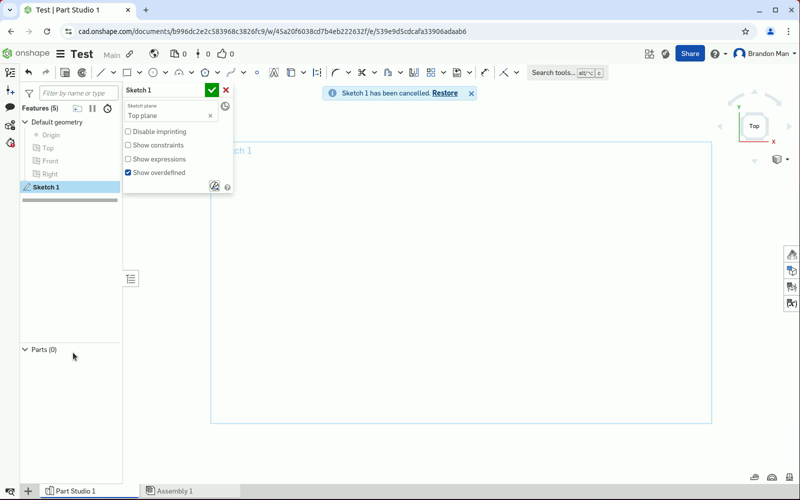
key(l)
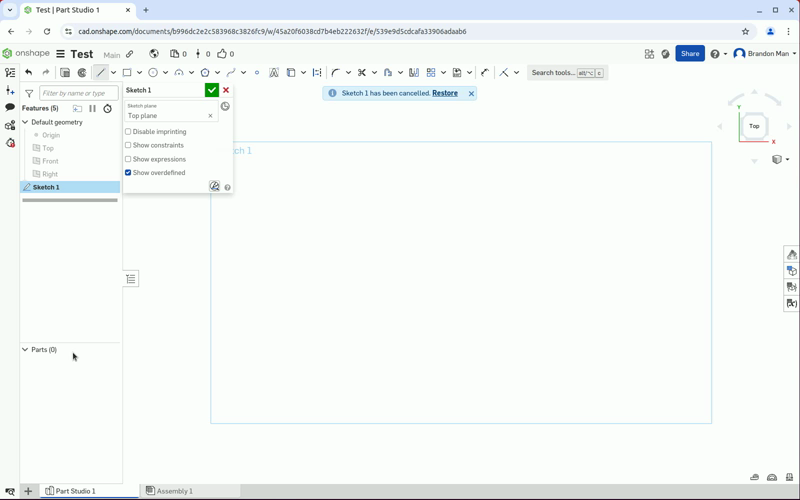
key_down(shift)
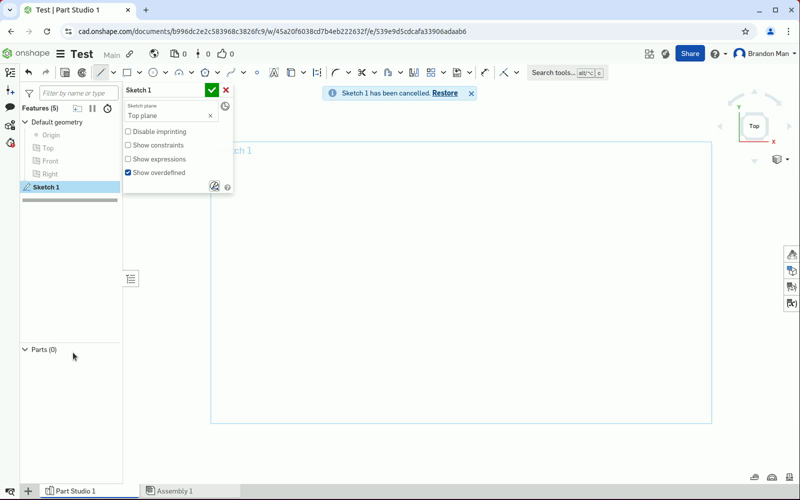
mouse_move(348, 333)
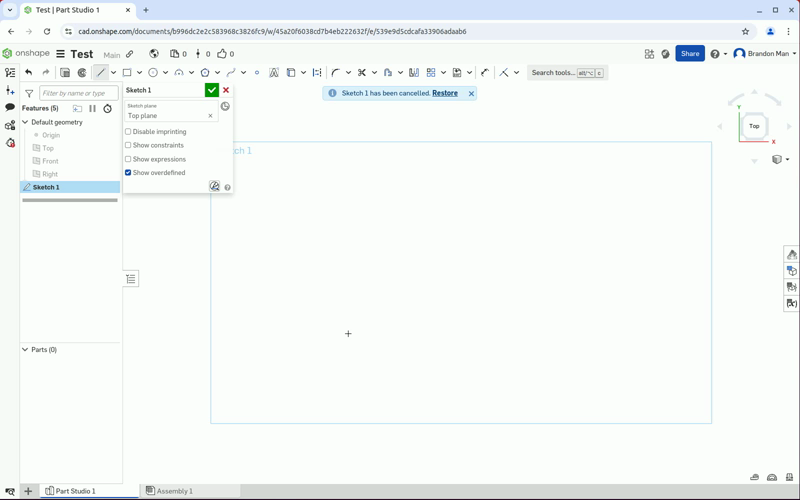
click(348, 333)
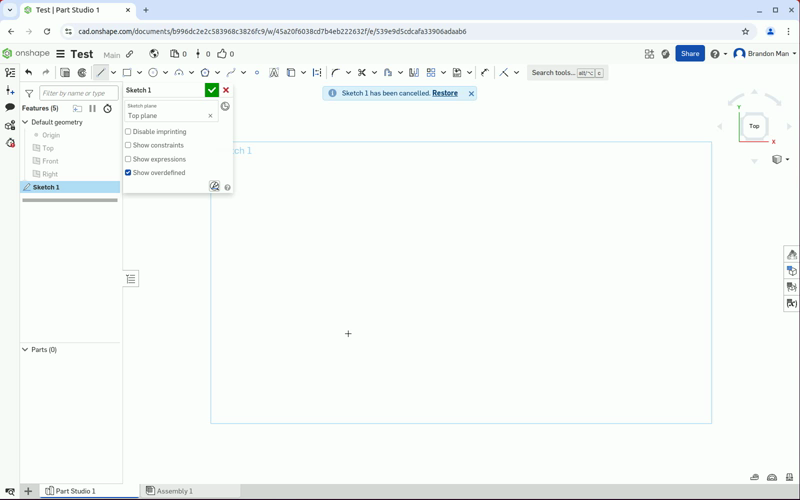
key_up(shift)
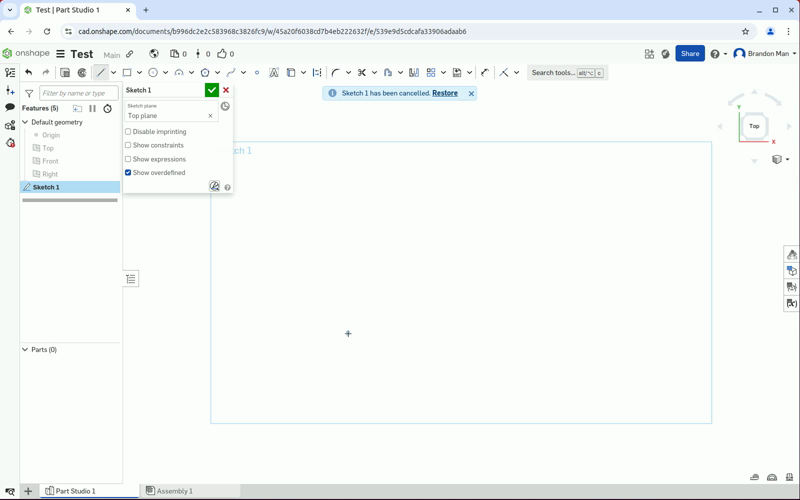
key_down(shift)
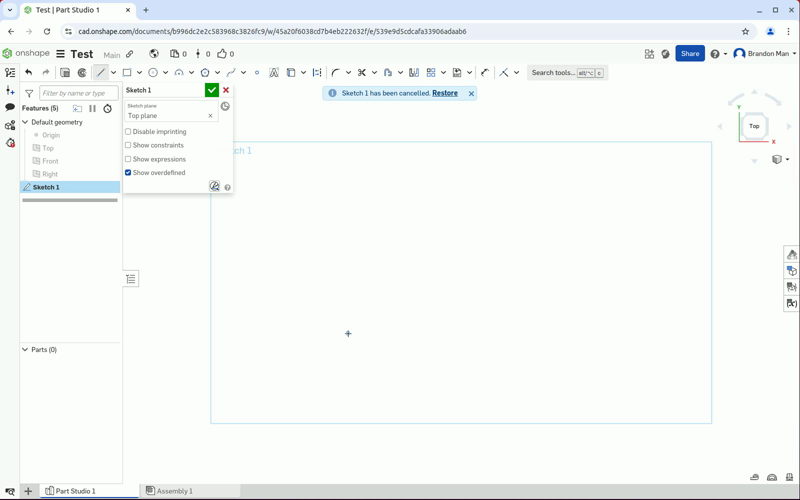
mouse_move(572, 333)
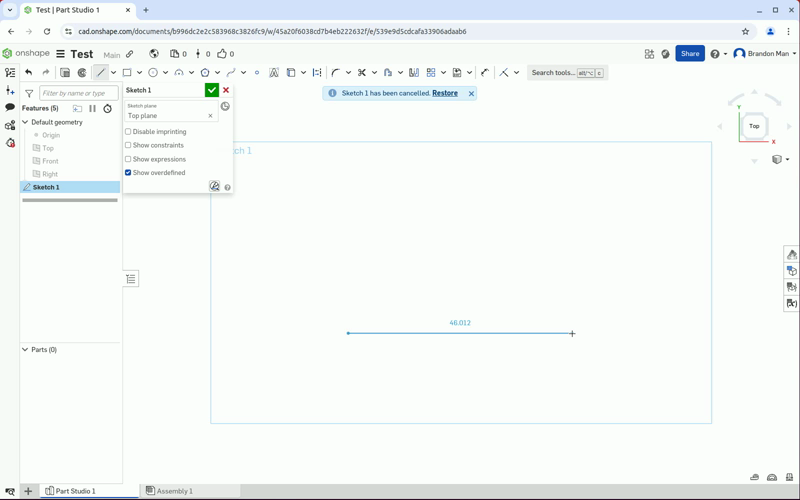
click(572, 333)
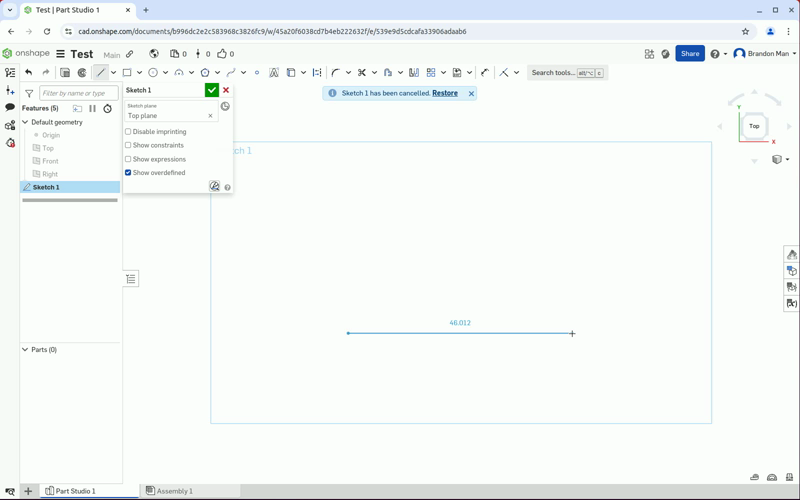
key_up(shift)
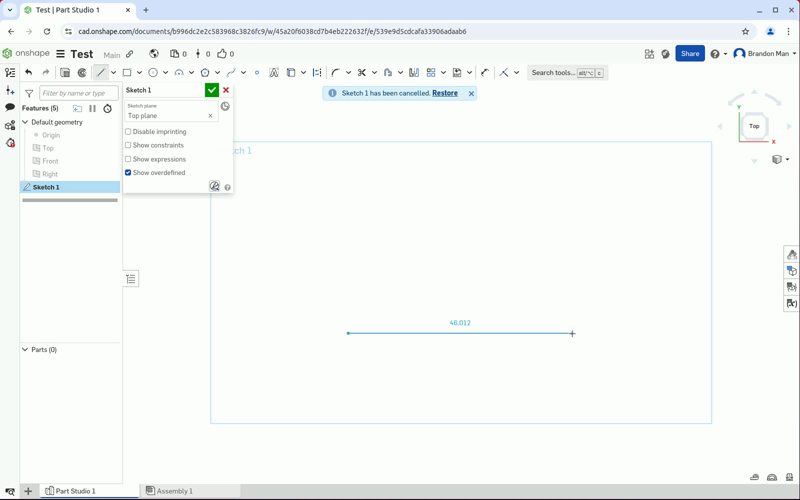
key_down(shift)
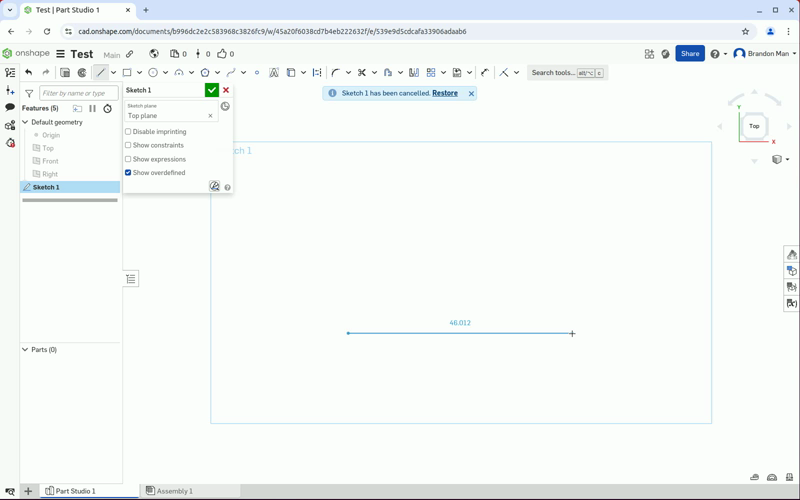
mouse_move(572, 234)
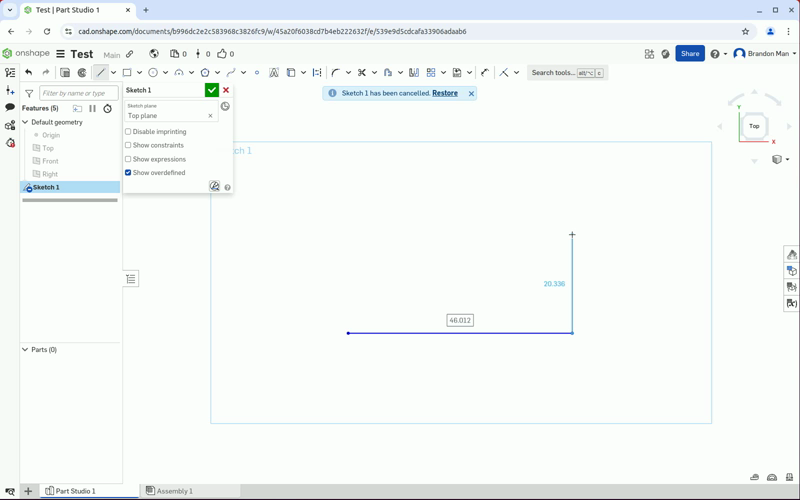
click(572, 234)
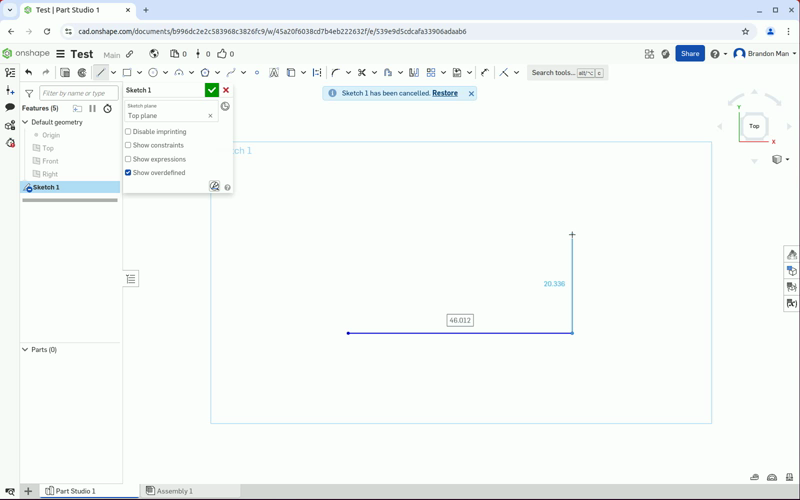
key_up(shift)
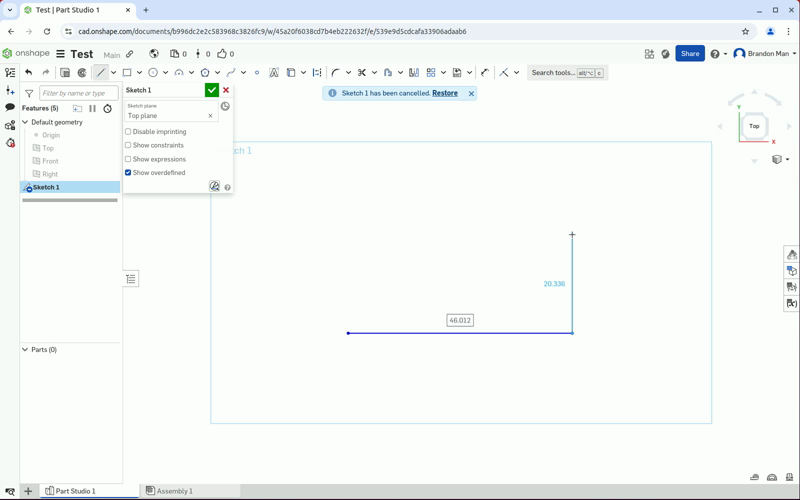
key_down(shift)
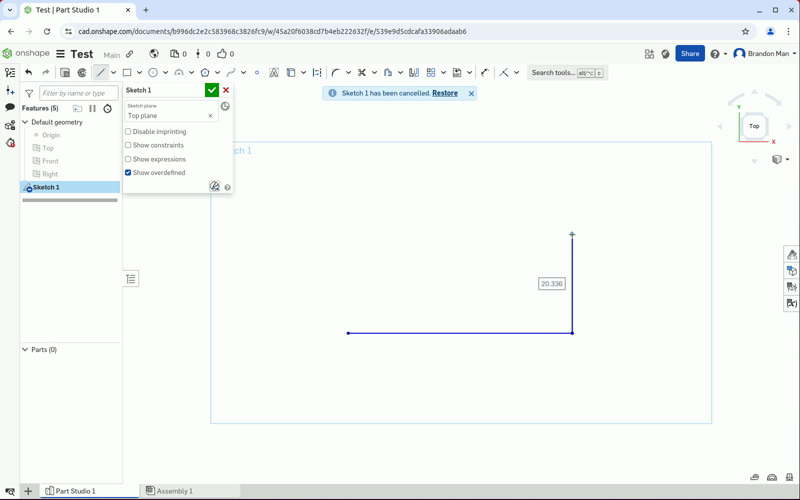
mouse_move(348, 234)
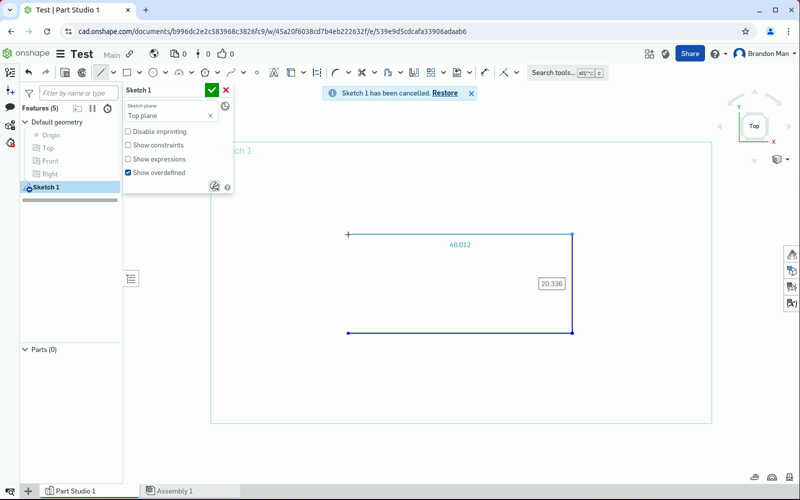
click(348, 234)
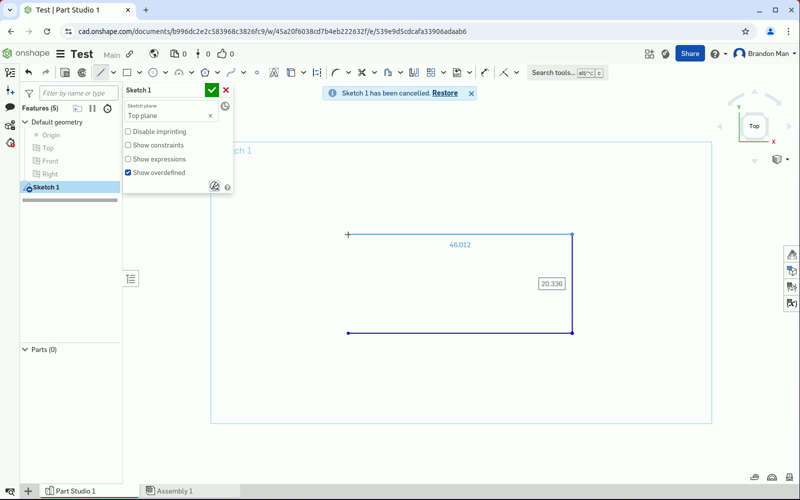
key_up(shift)
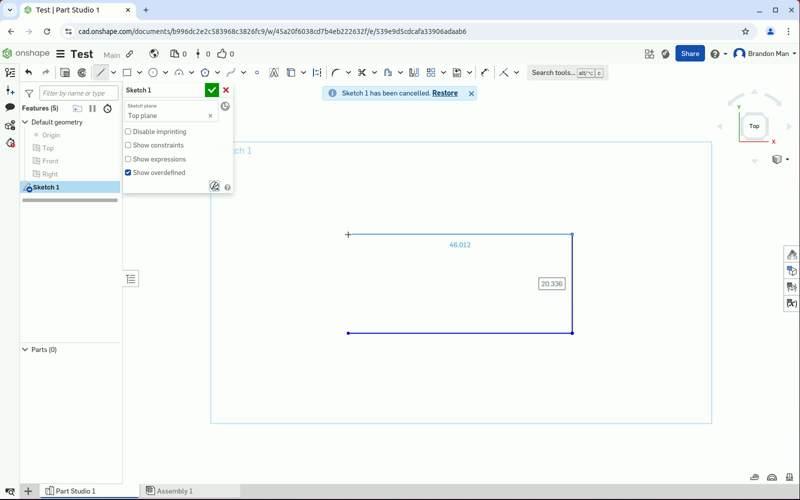
key_down(shift)
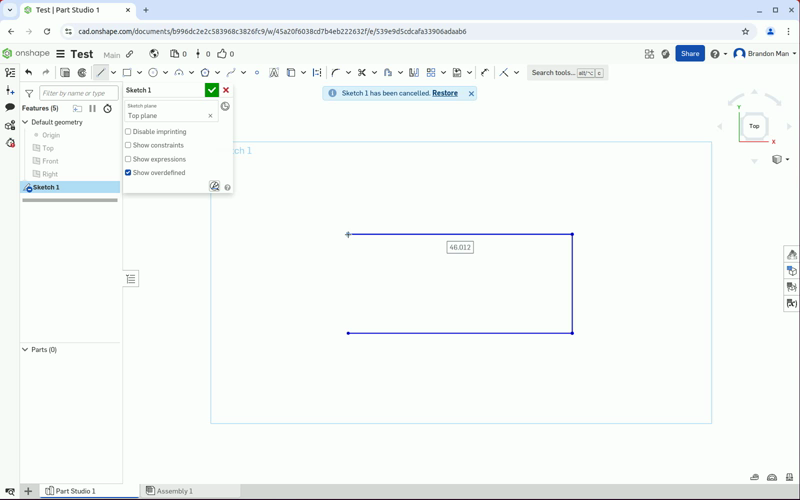
mouse_move(348, 333)
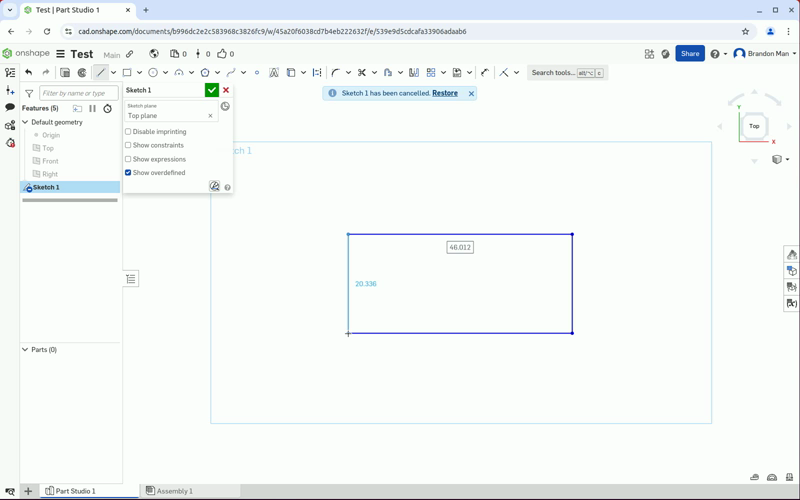
key_up(shift)
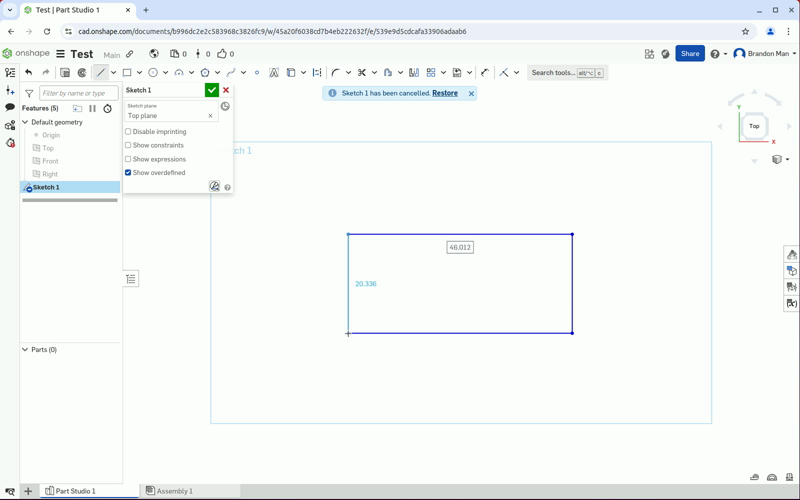
click(348, 333)
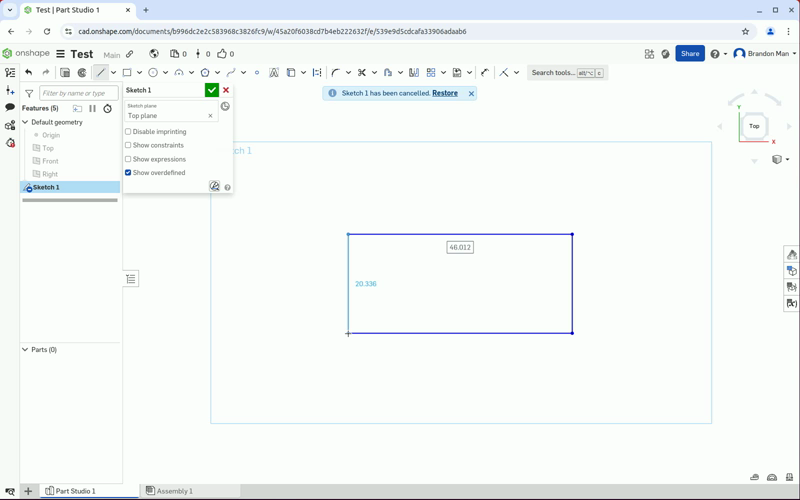
key(esc)
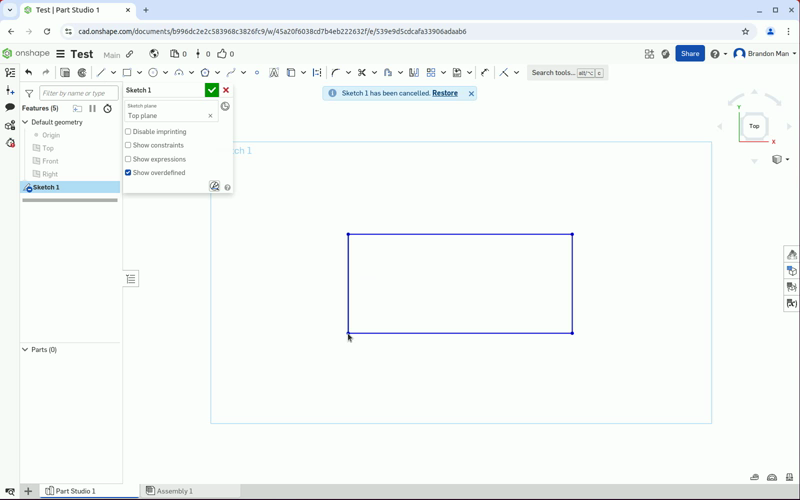
key(c)
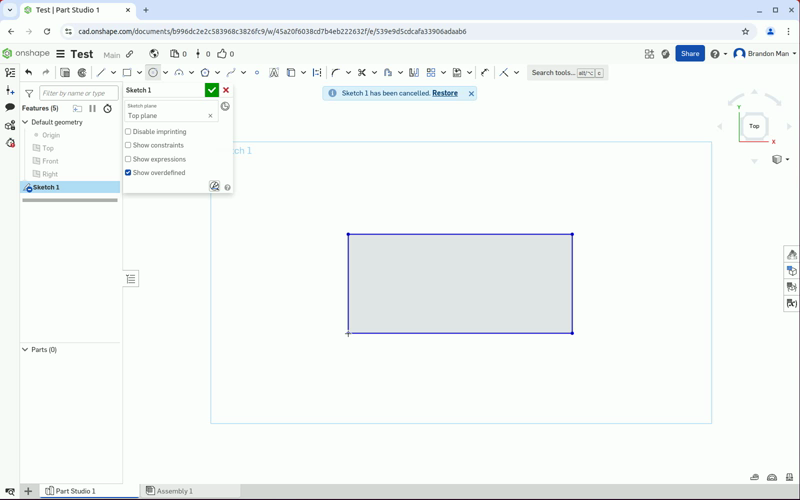
key_down(shift)
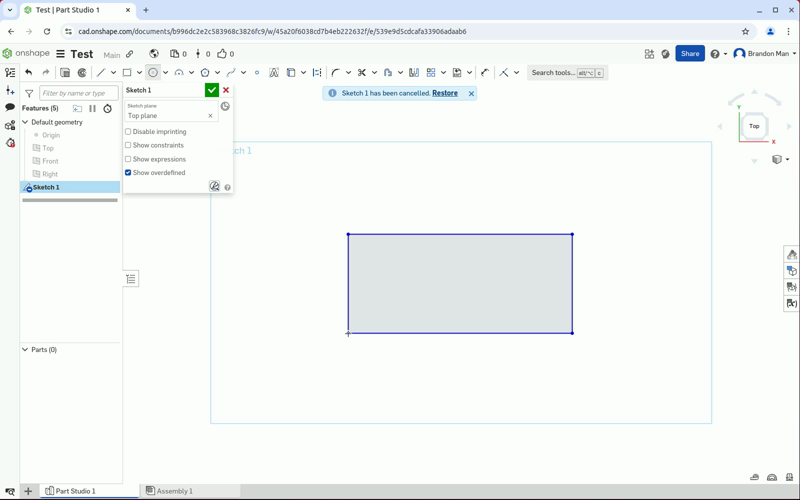
mouse_move(461, 283)
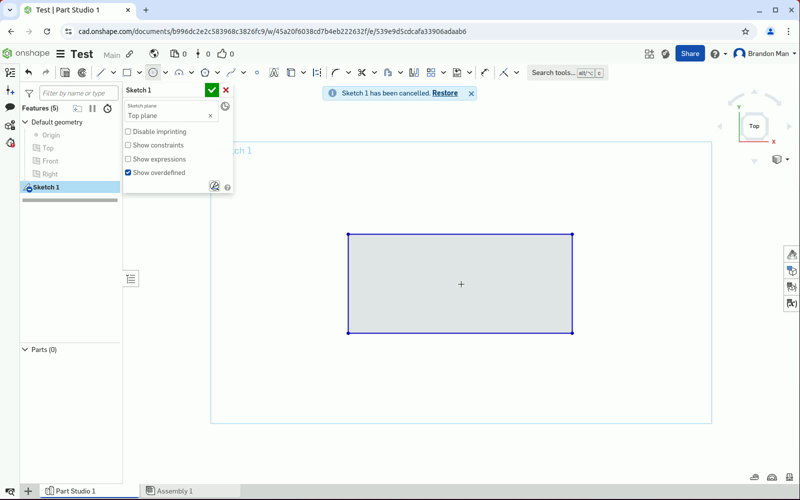
click(461, 283)
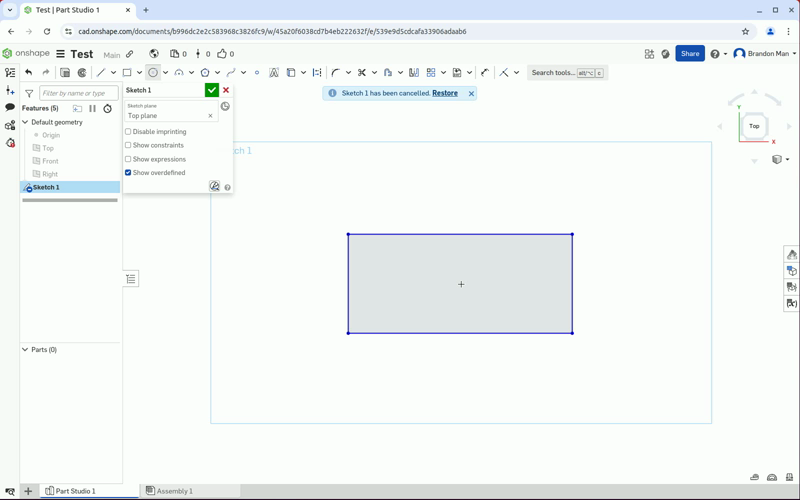
key_up(shift)
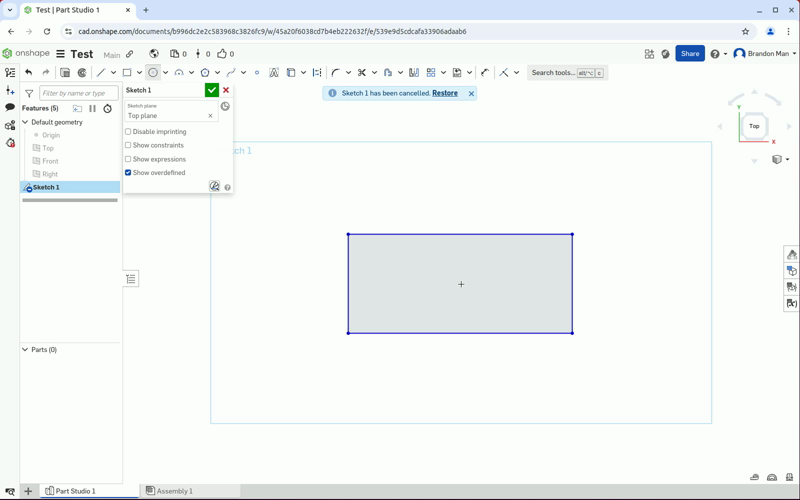
mouse_move(475, 283)
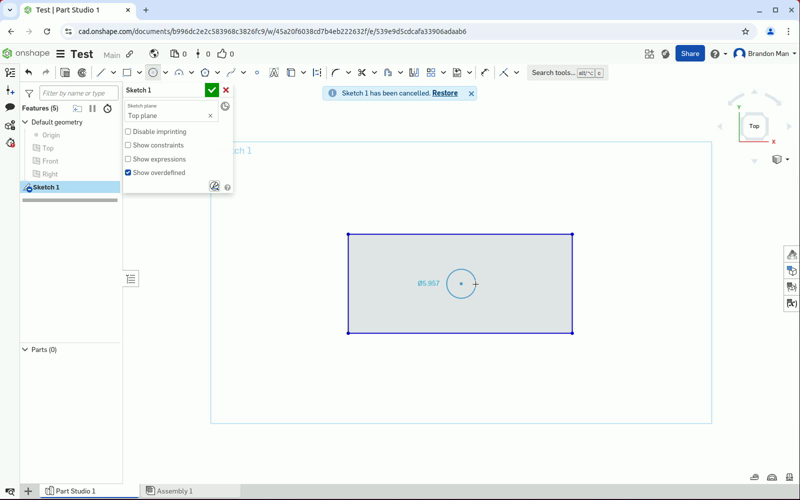
click(475, 283)
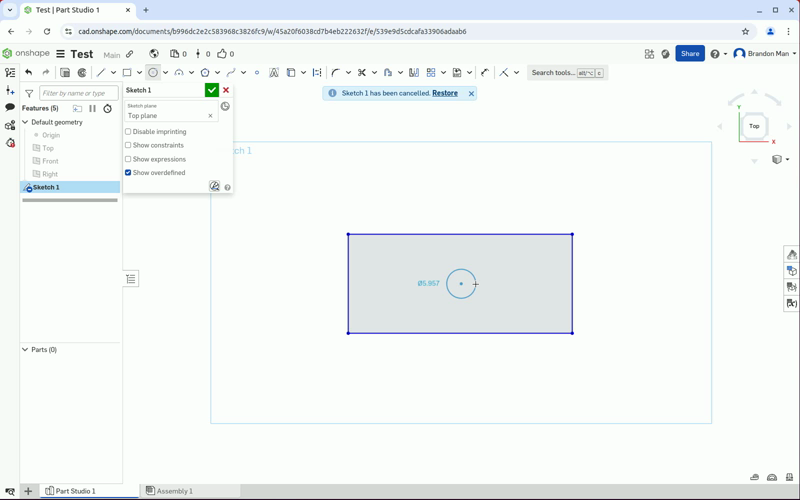
key(esc)
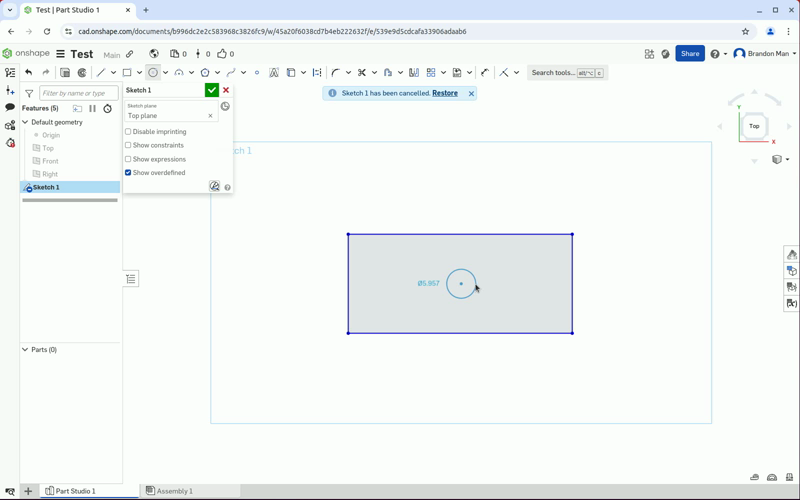
mouse_move(442, 255)
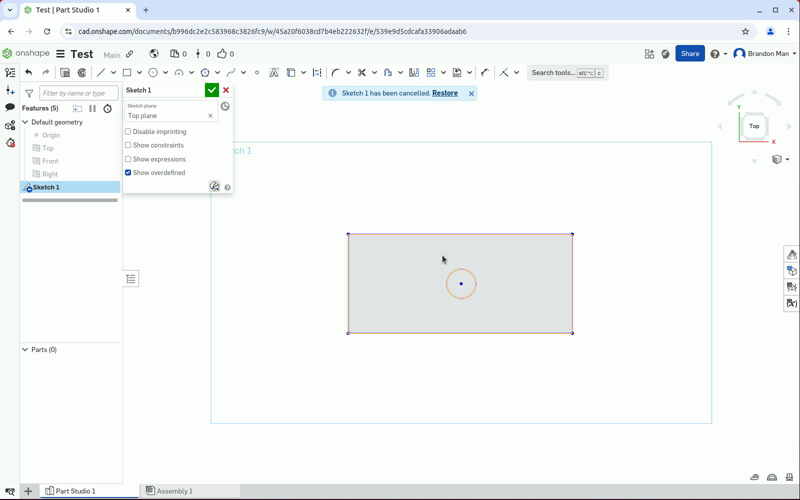
click(442, 255)
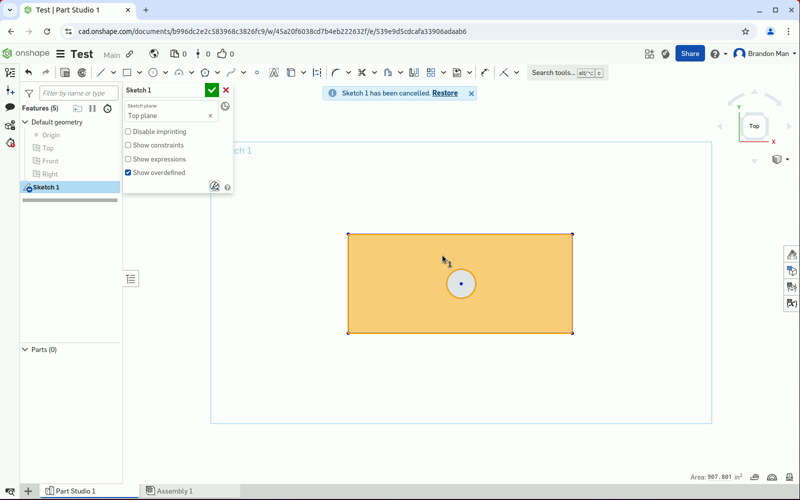
mouse_move(73, 352)
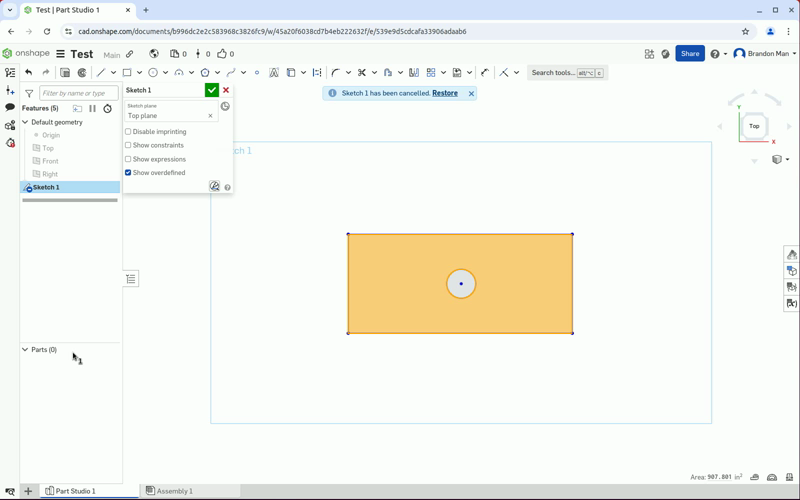
key(shift+y)
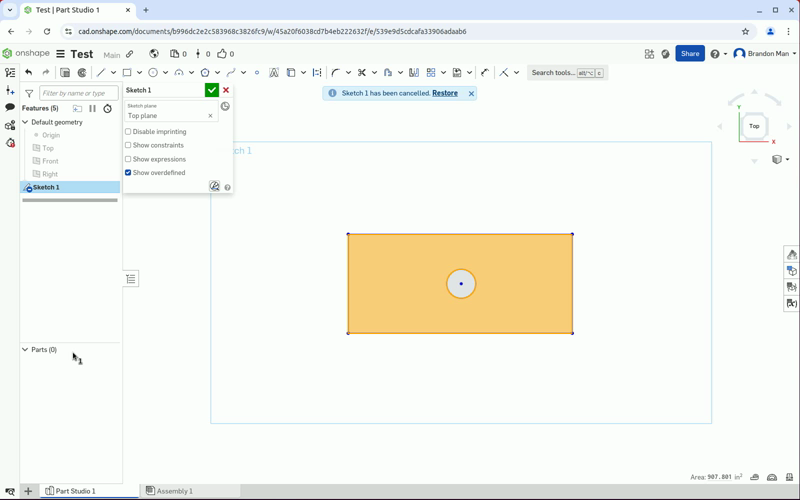
key(shift+e)
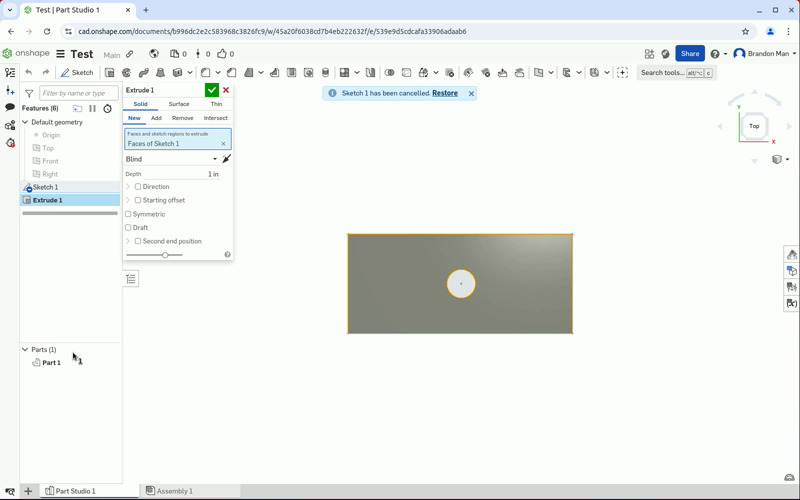
mouse_move(143, 106)
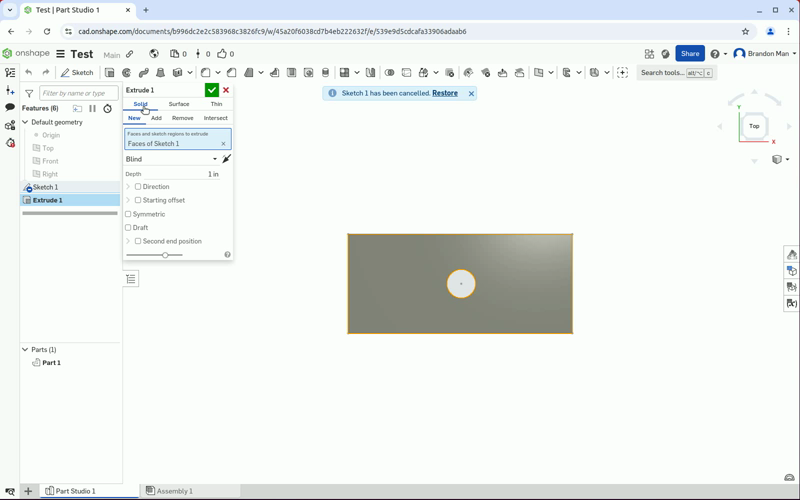
click(143, 106)
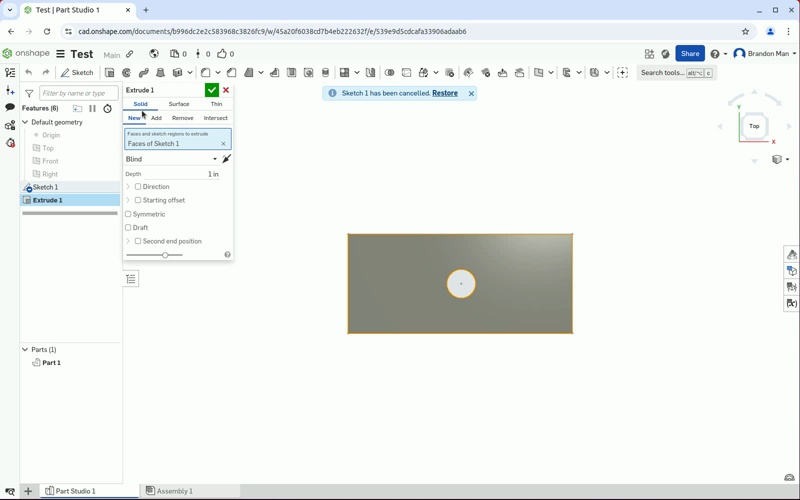
mouse_move(137, 120)
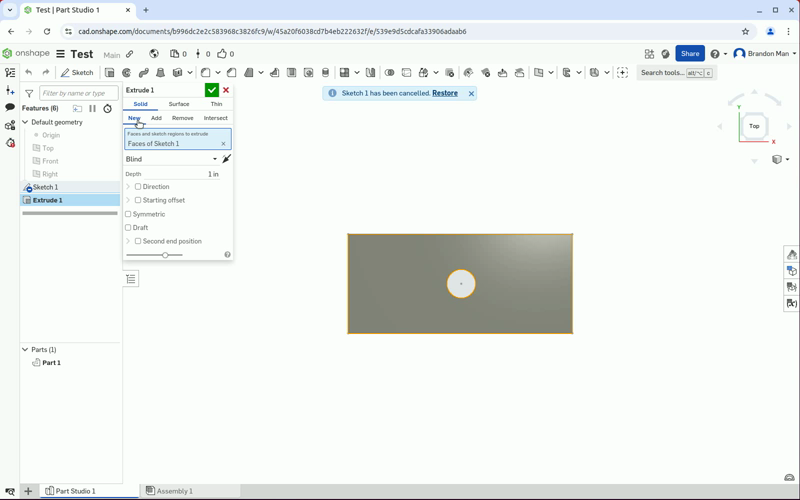
click(137, 120)
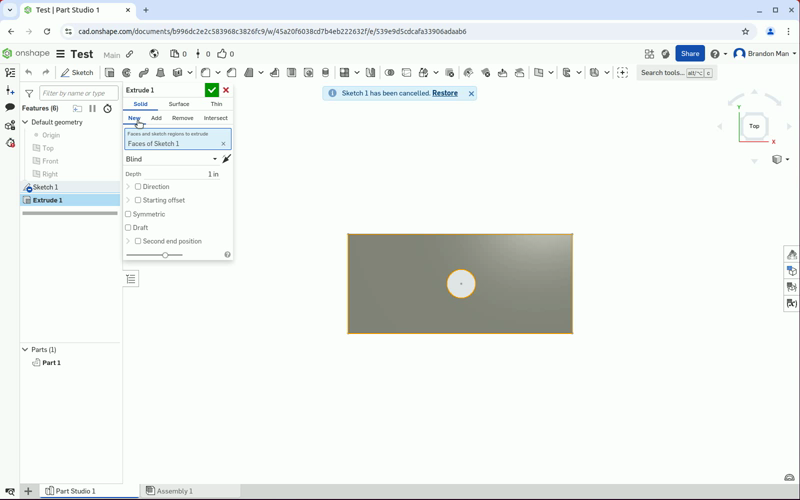
key(tab, 4)
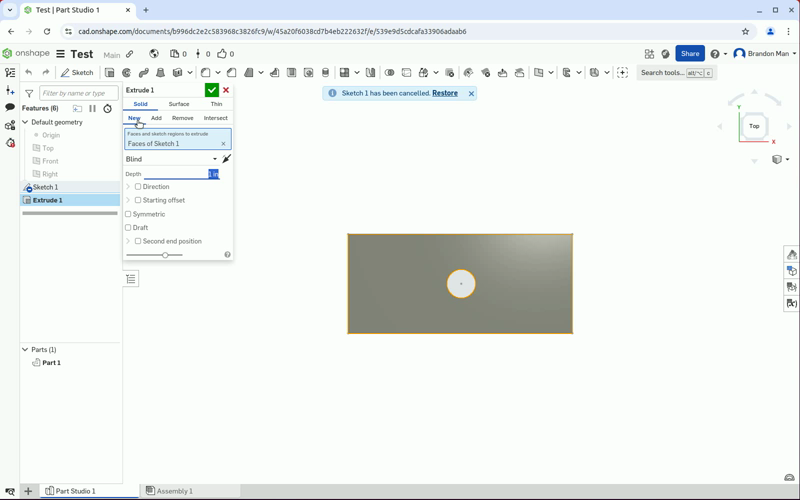
text(5.536)
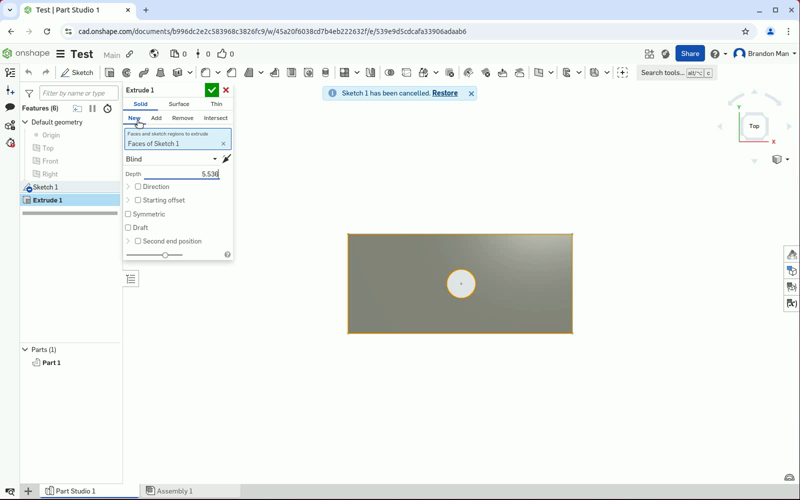
key(enter)
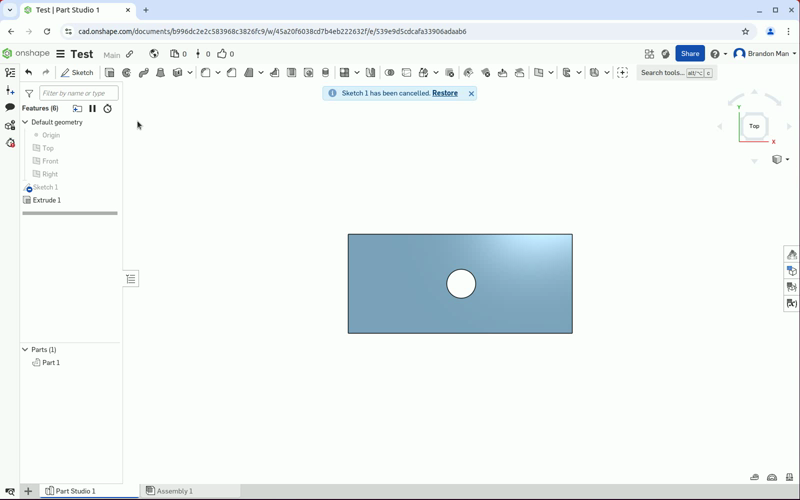
key(shift+h)
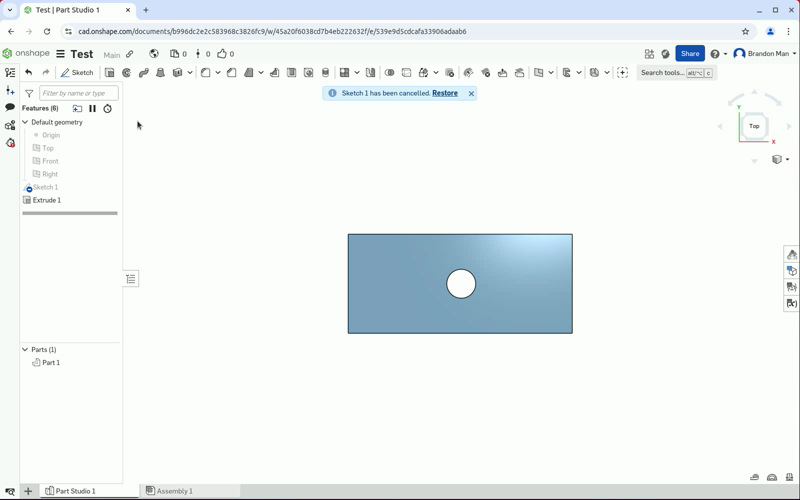
key(shift+h)
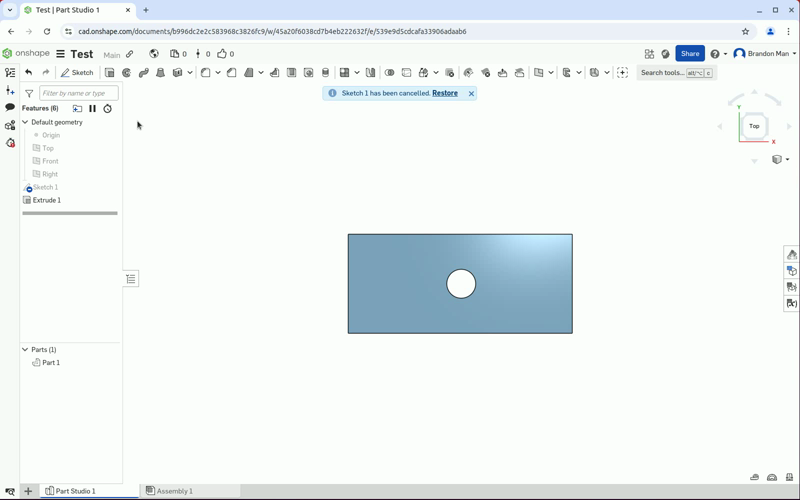
mouse_move(73, 189)
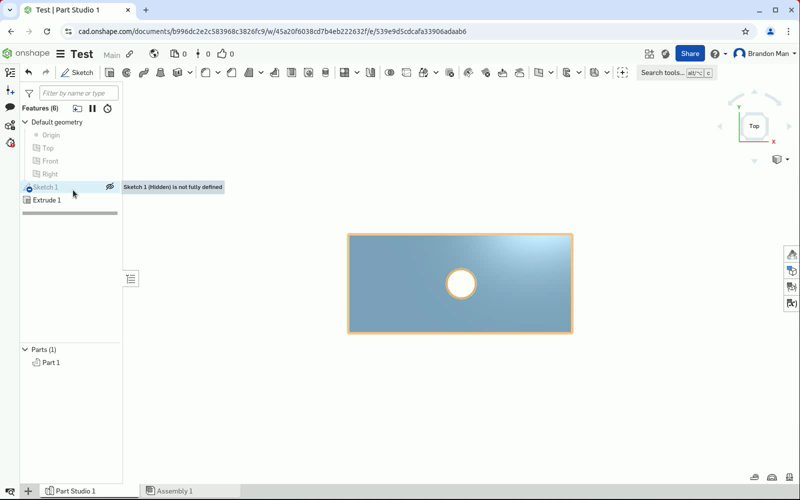
click(73, 189)
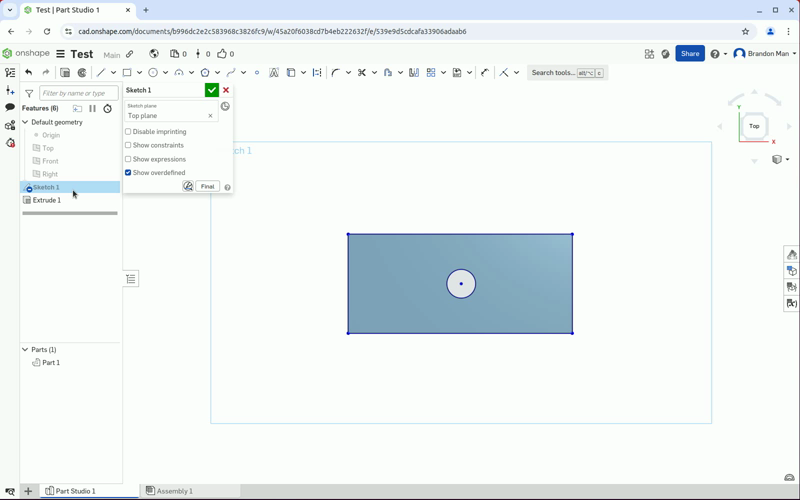
mouse_move(229, 92)
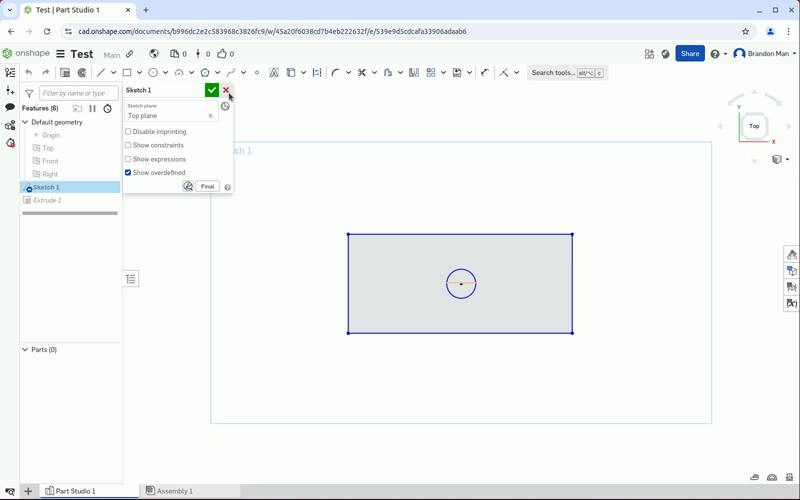
click(229, 92)
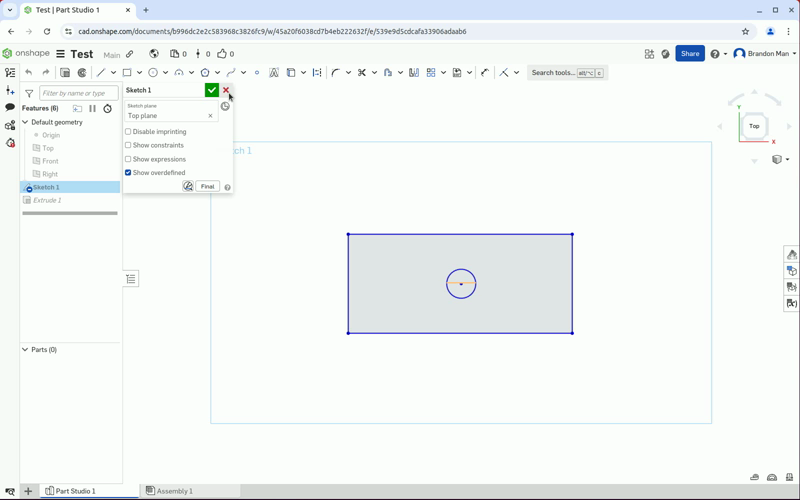
key(shift+s)
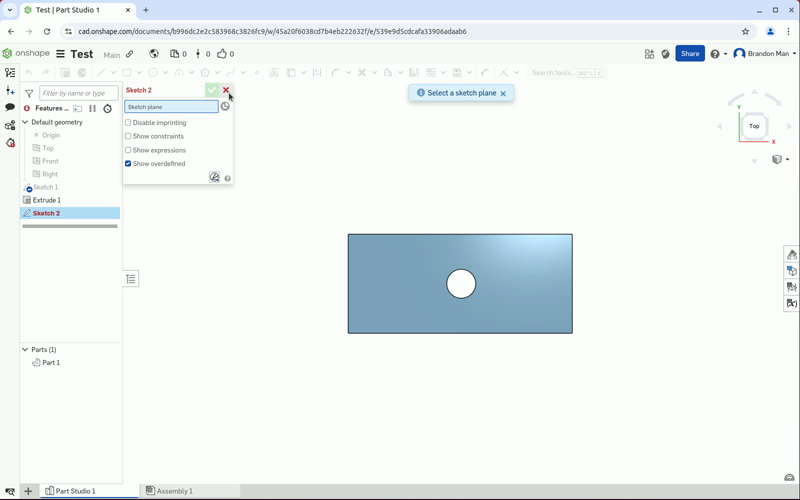
mouse_move(73, 150)
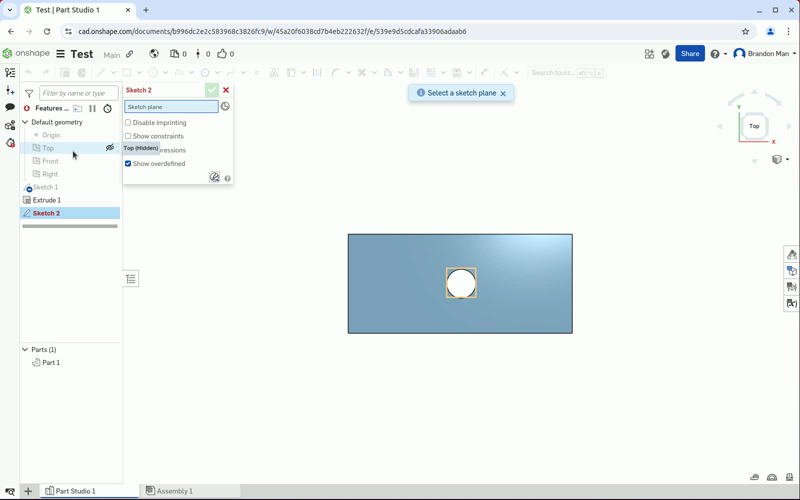
click(73, 150)
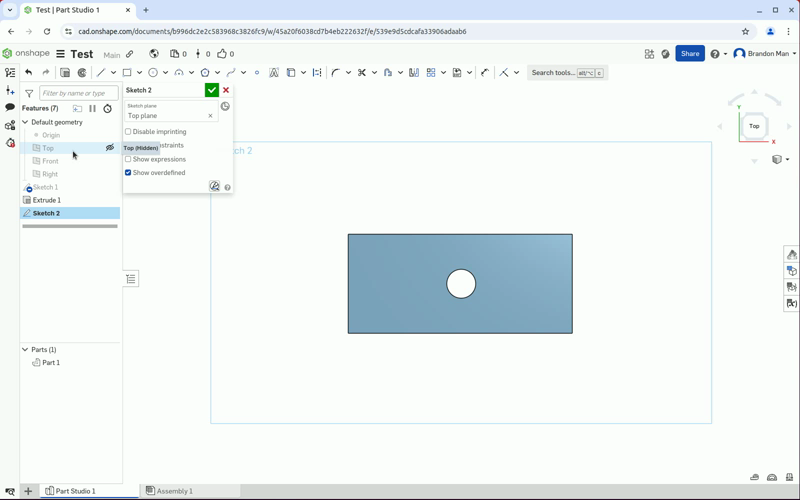
mouse_move(73, 352)
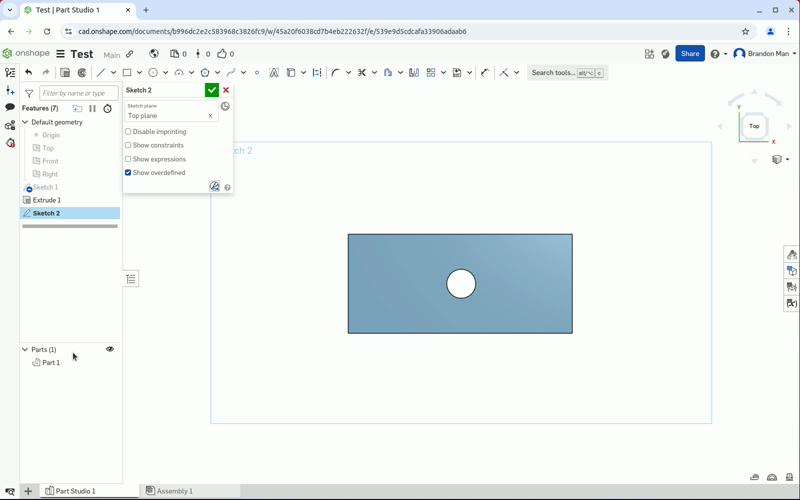
key(y)
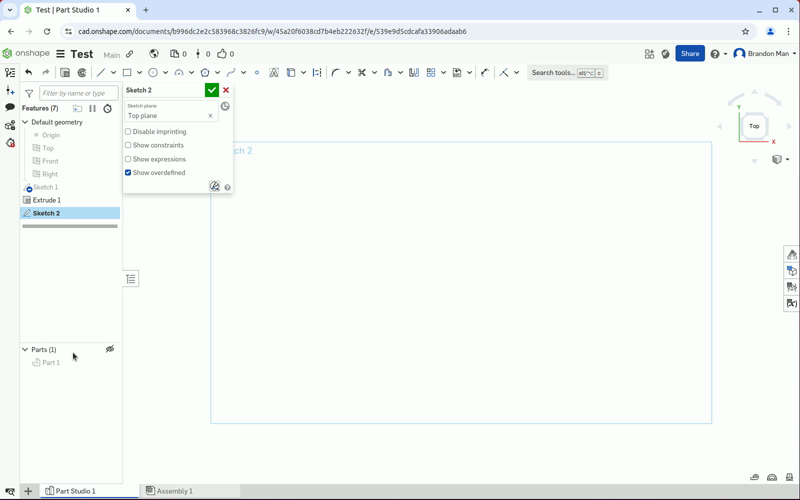
key(c)
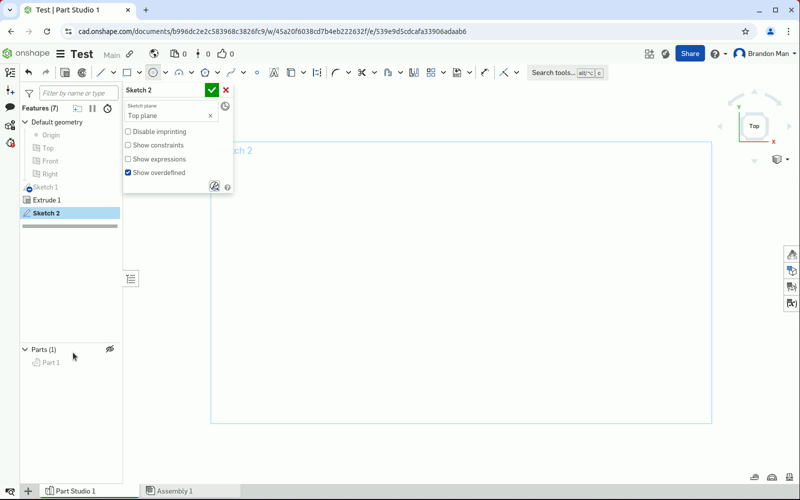
key_down(shift)
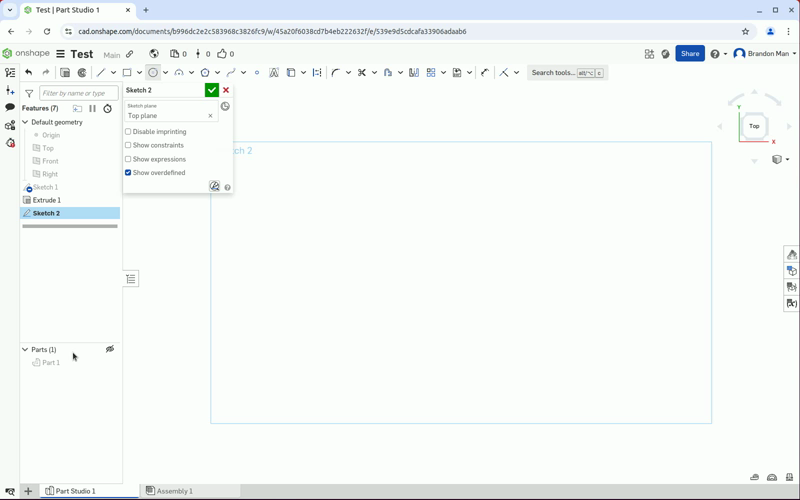
mouse_move(461, 282)
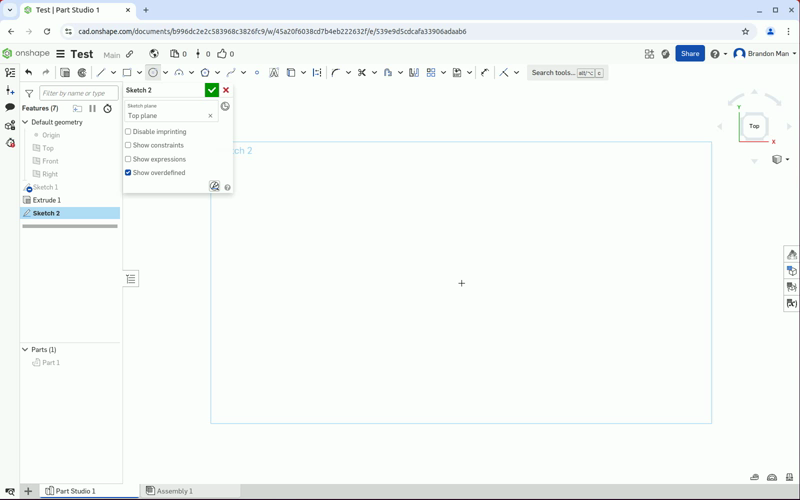
click(461, 282)
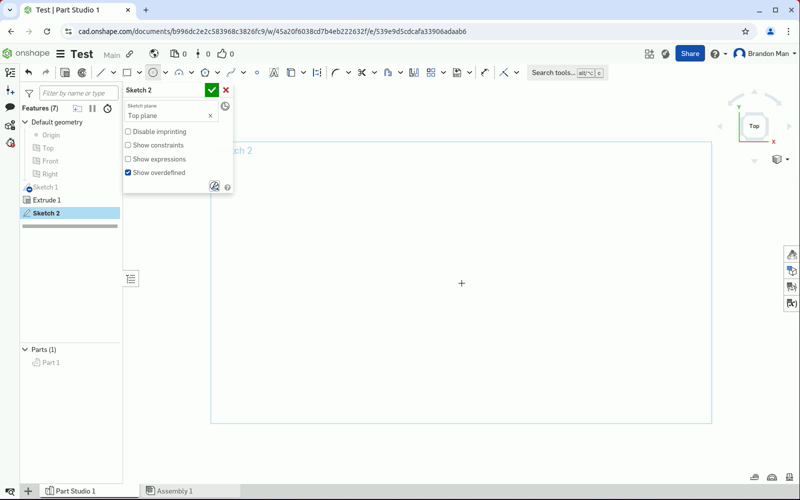
key_up(shift)
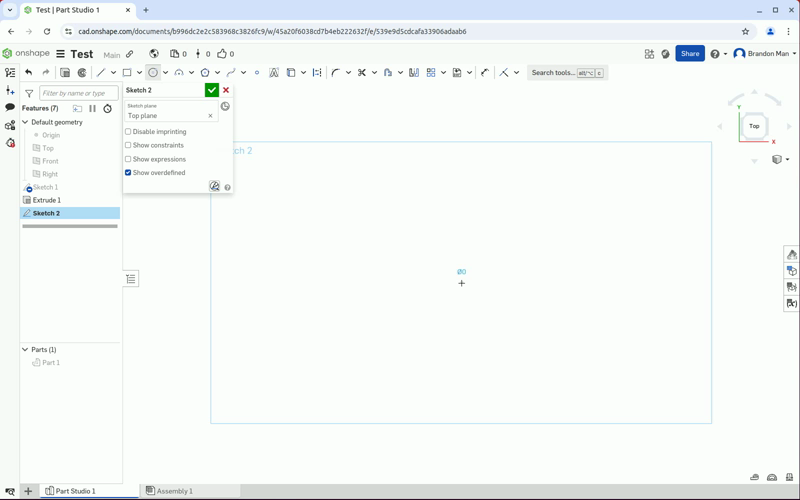
mouse_move(477, 282)
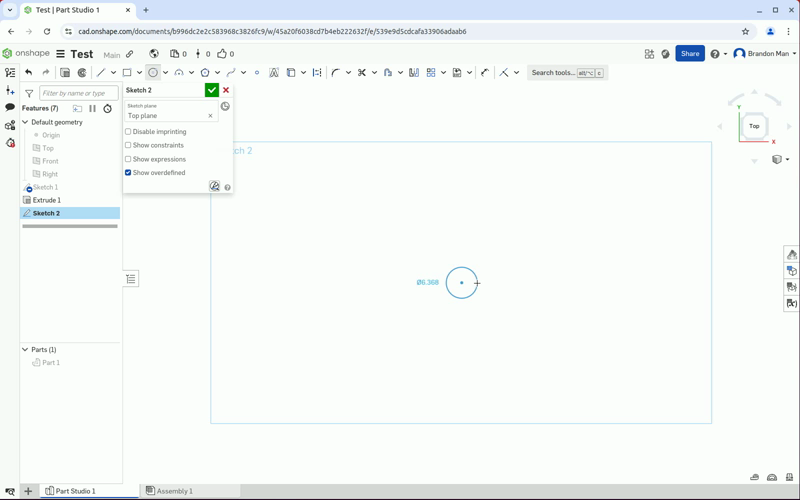
click(477, 282)
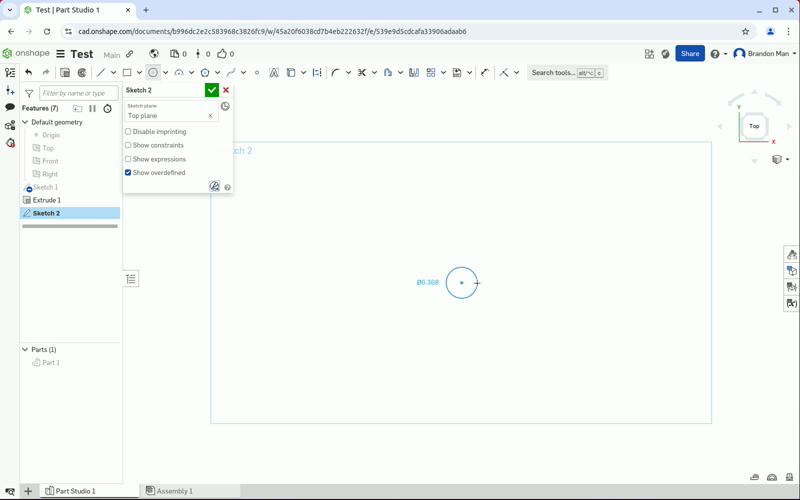
key(esc)
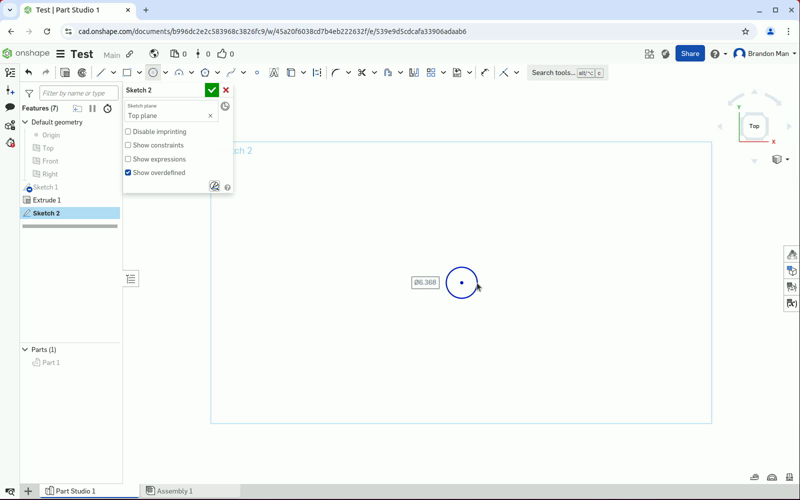
mouse_move(454, 292)
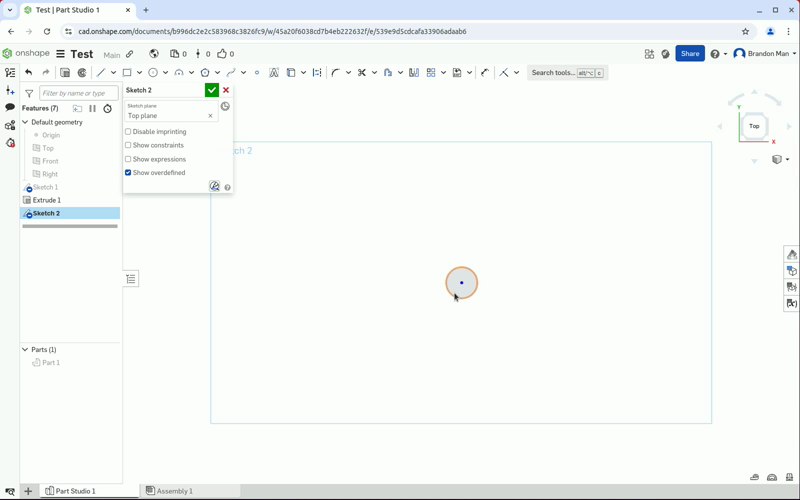
scroll(6)
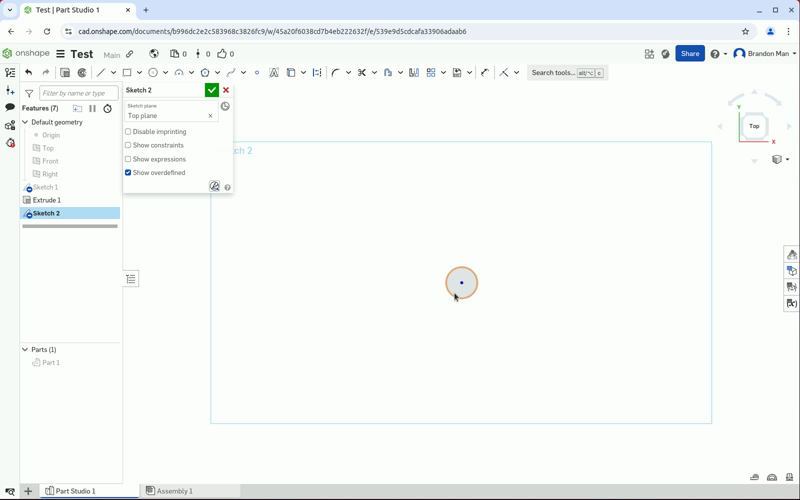
scroll(6)
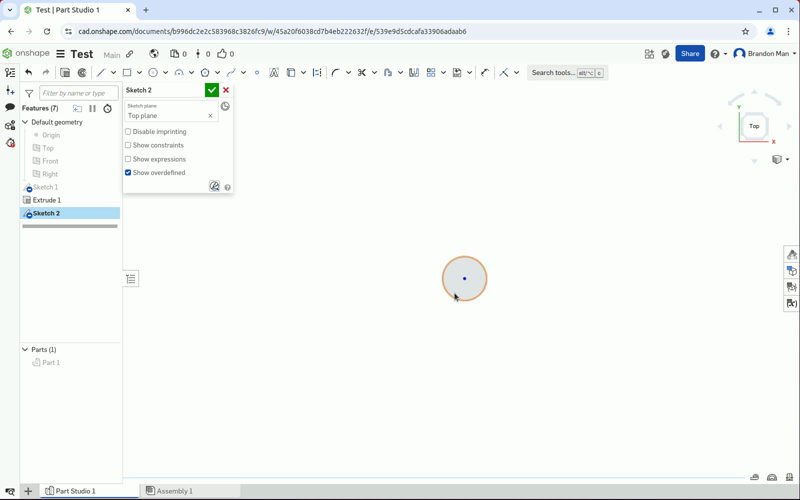
scroll(6)
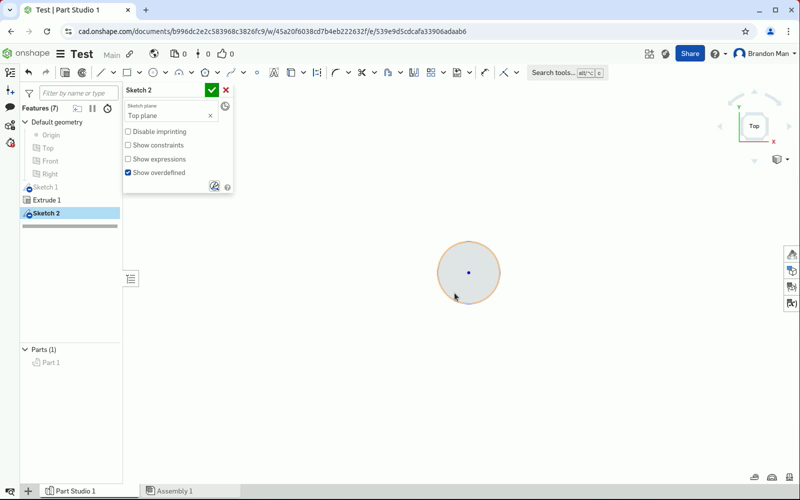
scroll(6)
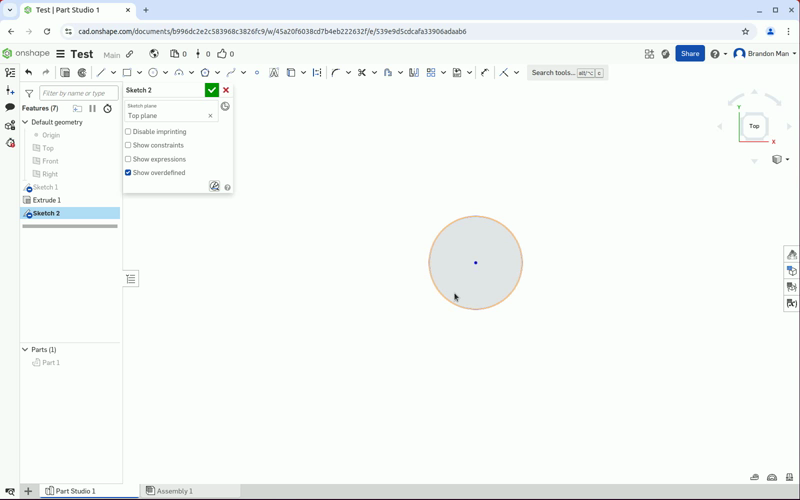
scroll(6)
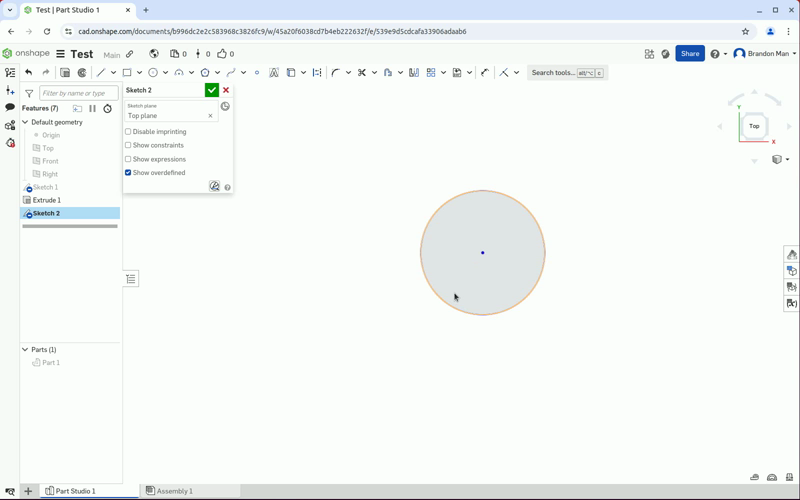
scroll(6)
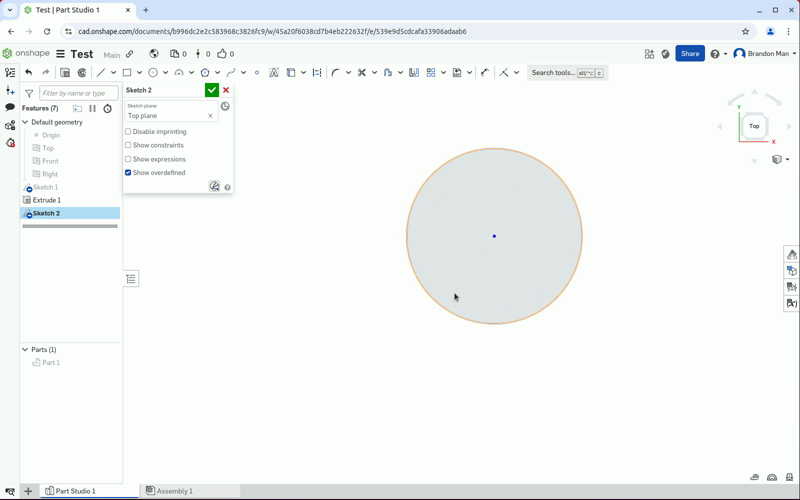
scroll(6)
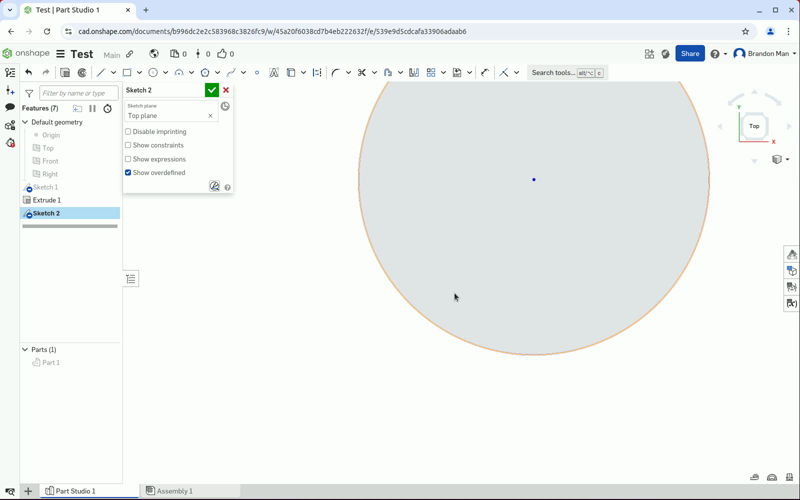
click(454, 292)
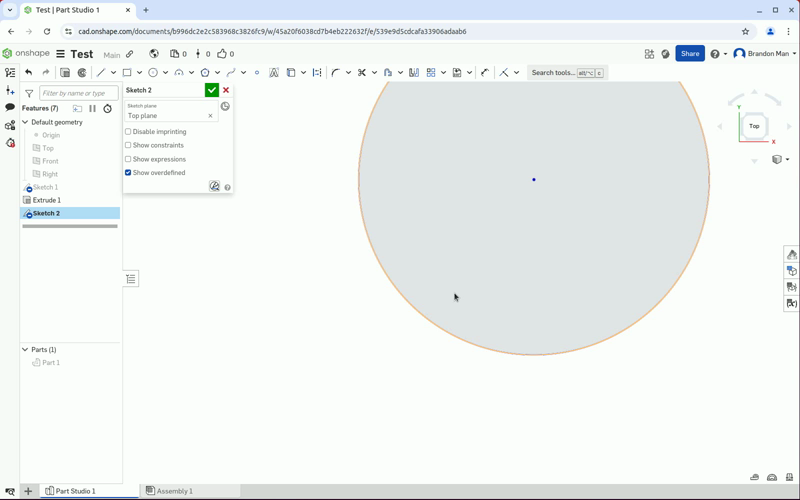
scroll(-6)
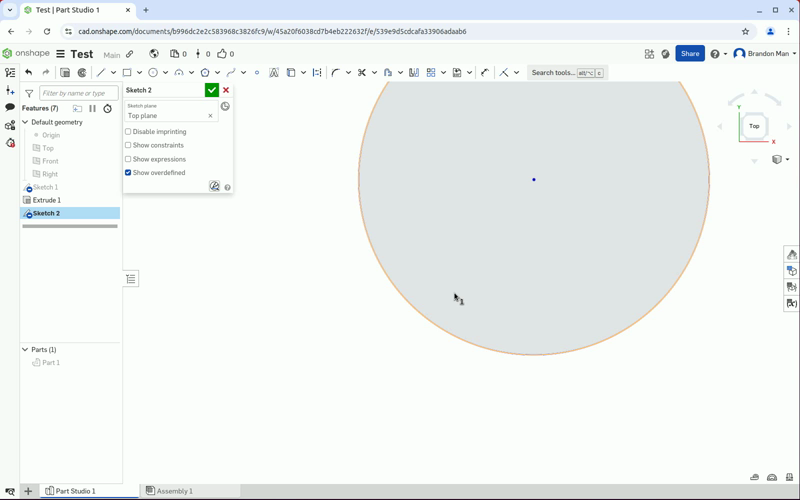
scroll(-6)
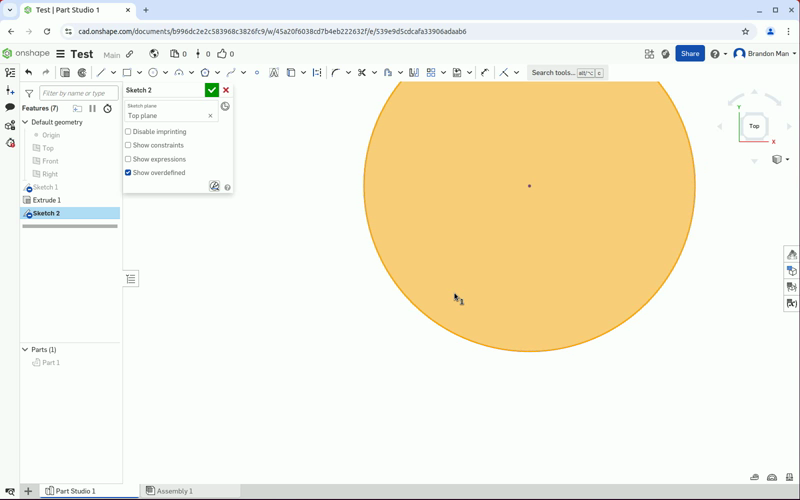
scroll(-6)
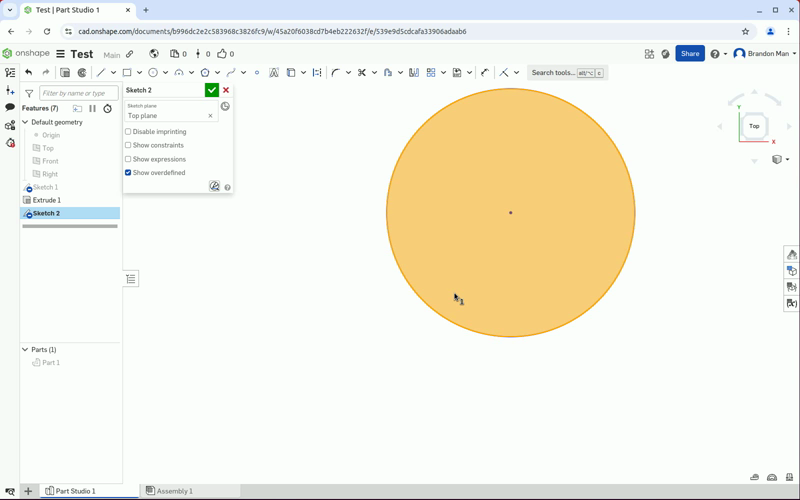
scroll(-6)
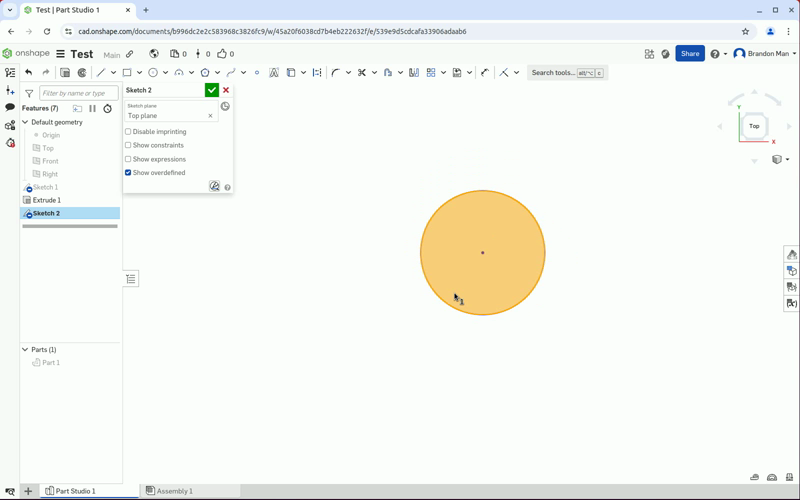
scroll(-6)
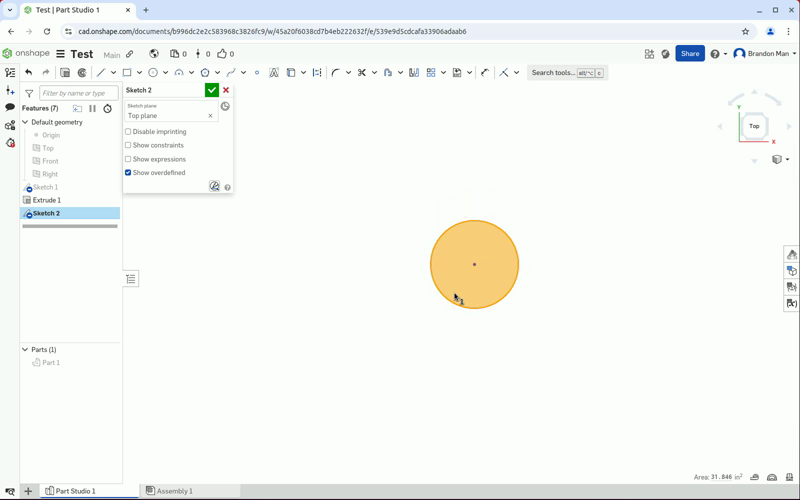
scroll(-6)
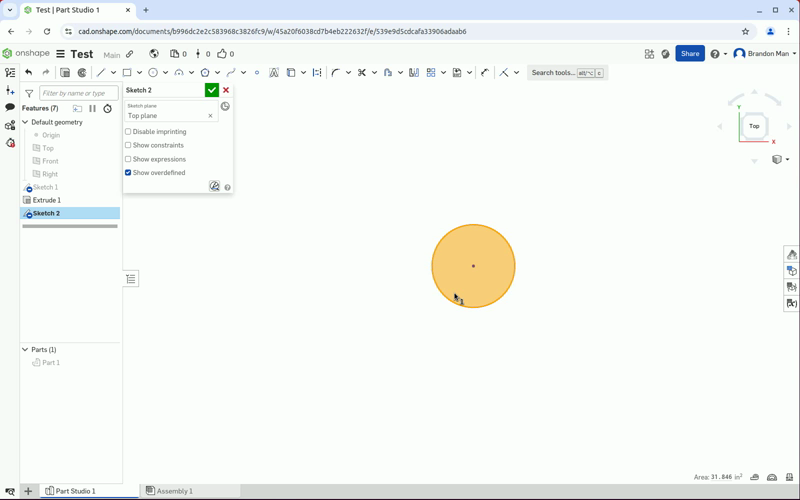
scroll(-6)
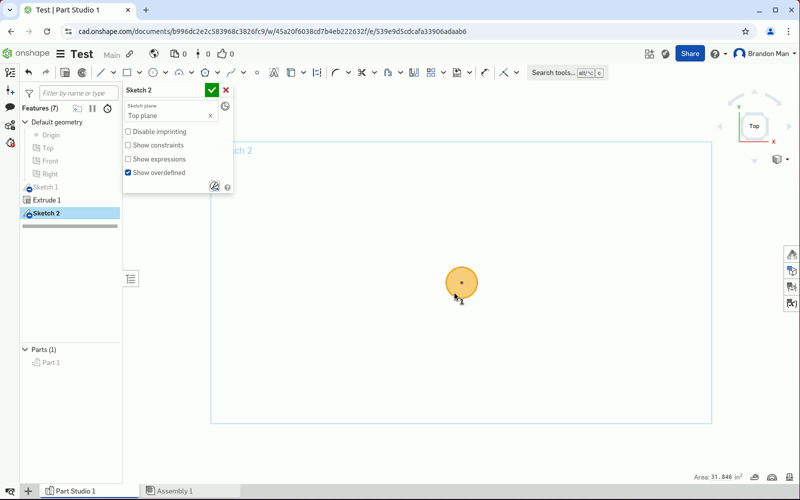
mouse_move(73, 352)
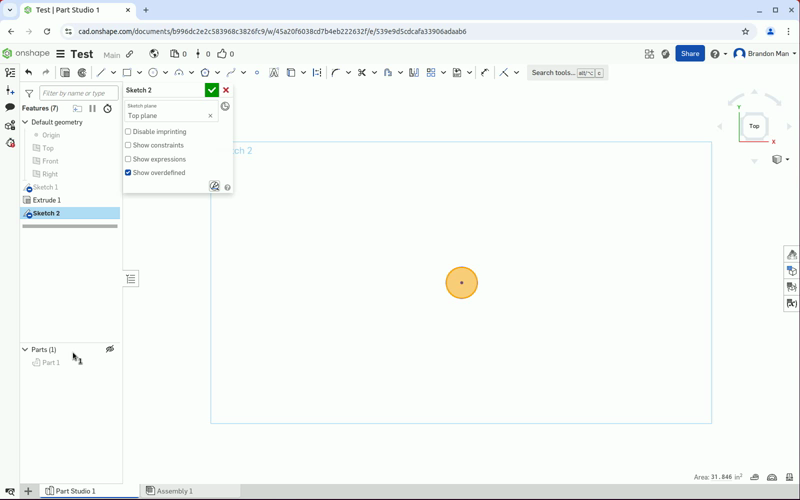
key(shift+y)
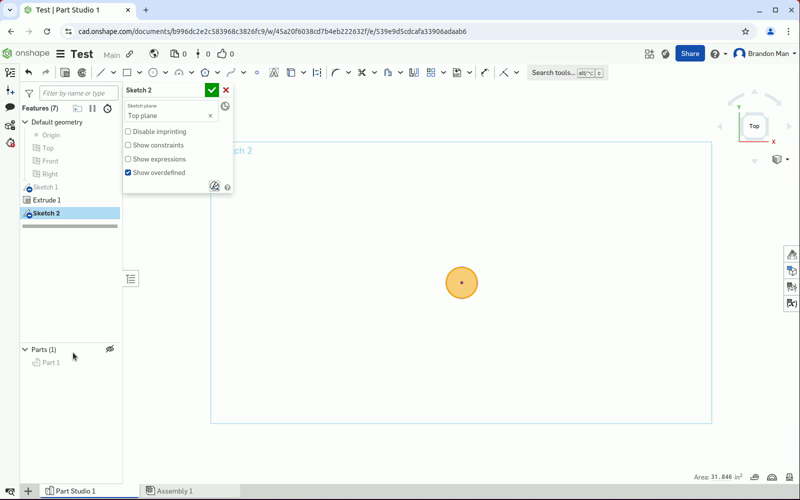
key(shift+e)
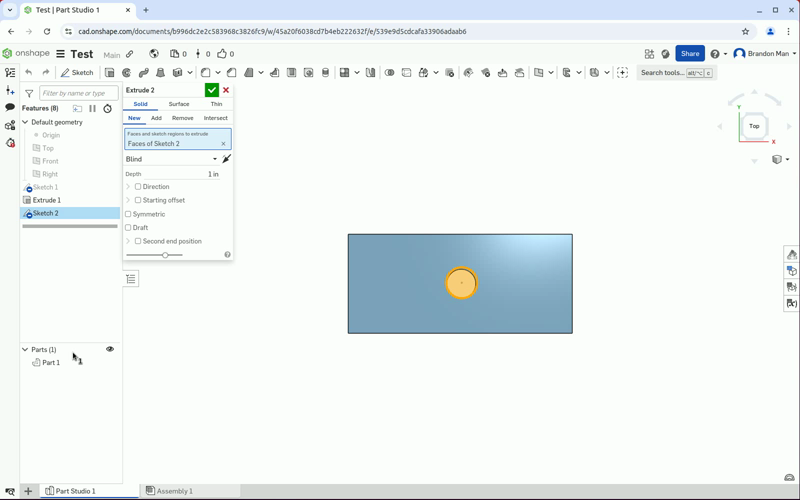
mouse_move(143, 106)
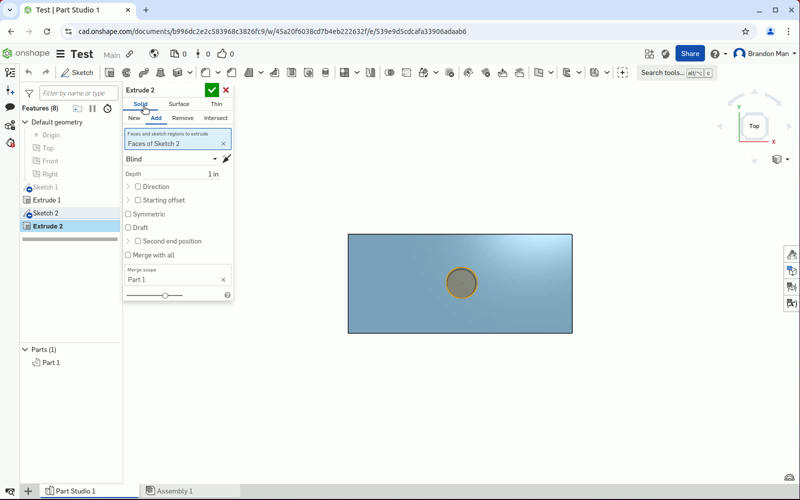
click(143, 106)
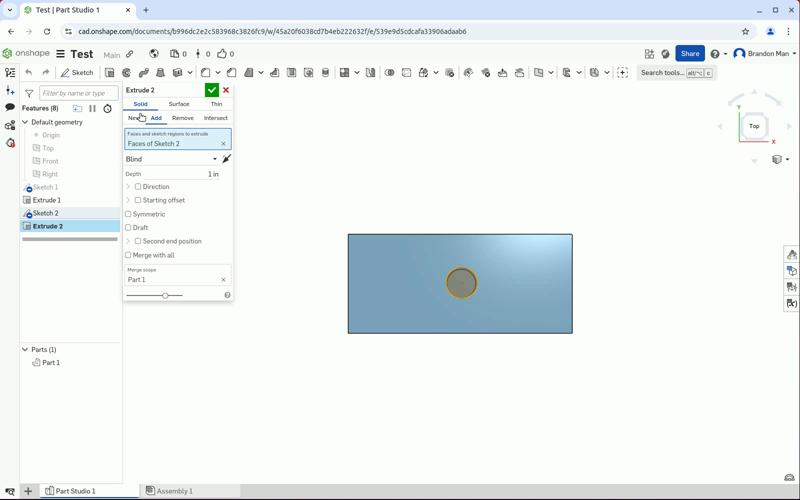
mouse_move(137, 120)
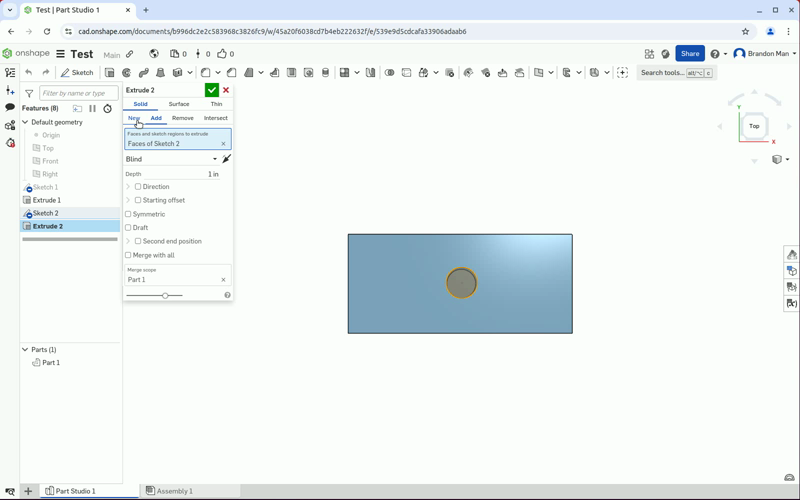
click(137, 120)
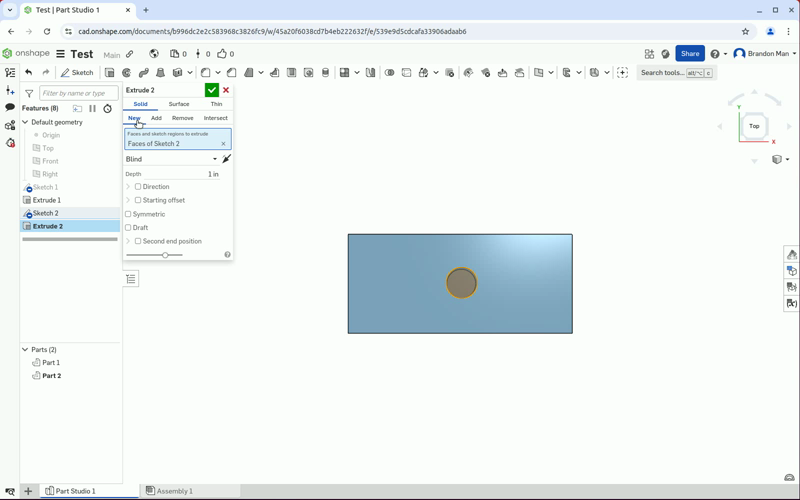
key(tab, 4)
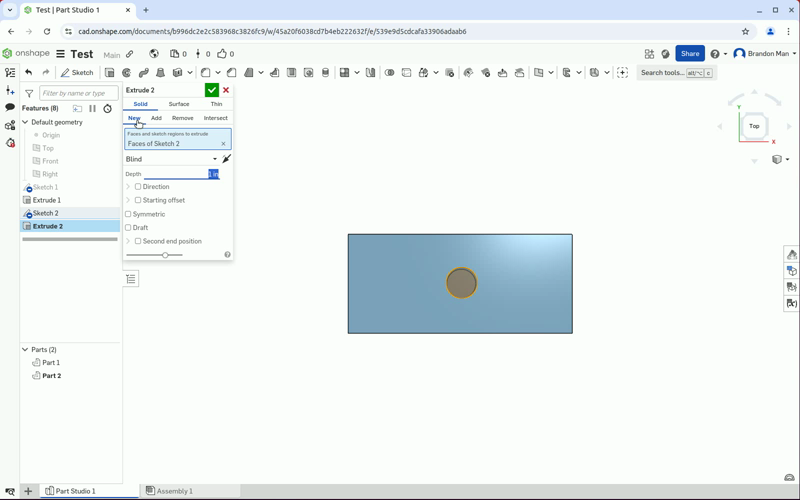
text(5.536)
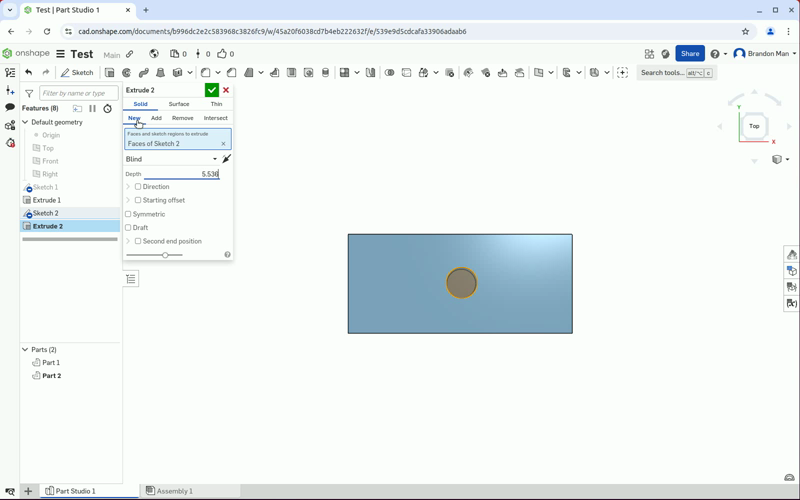
key(enter)
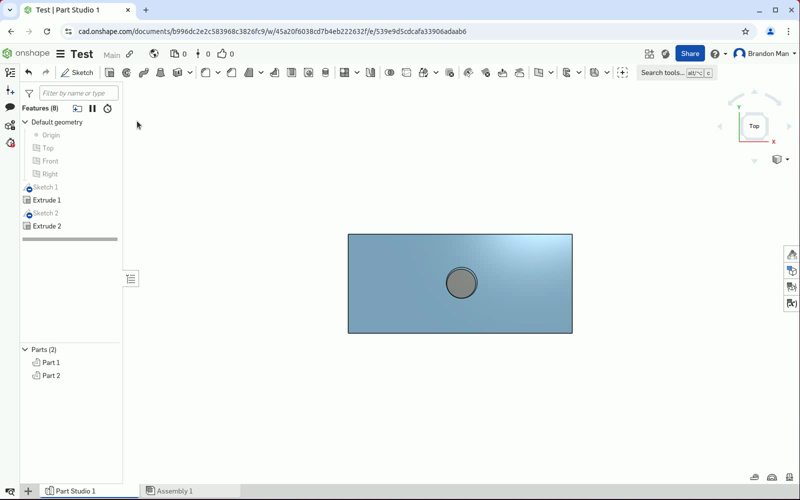
key(shift+h)
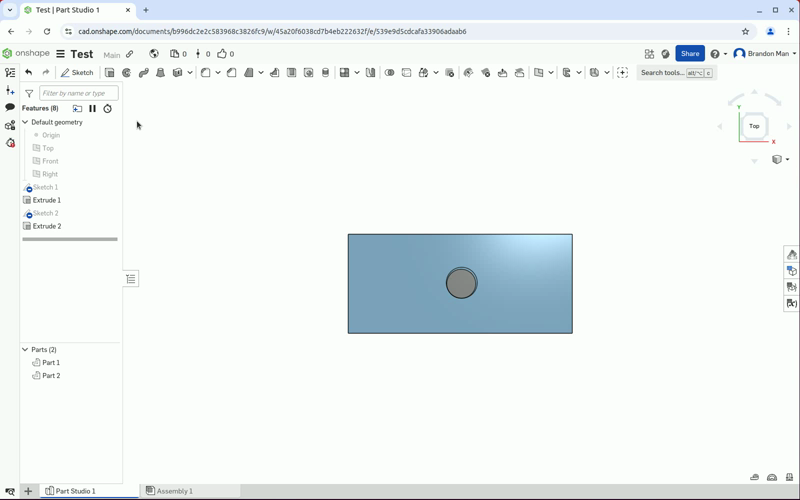
key(shift+h)
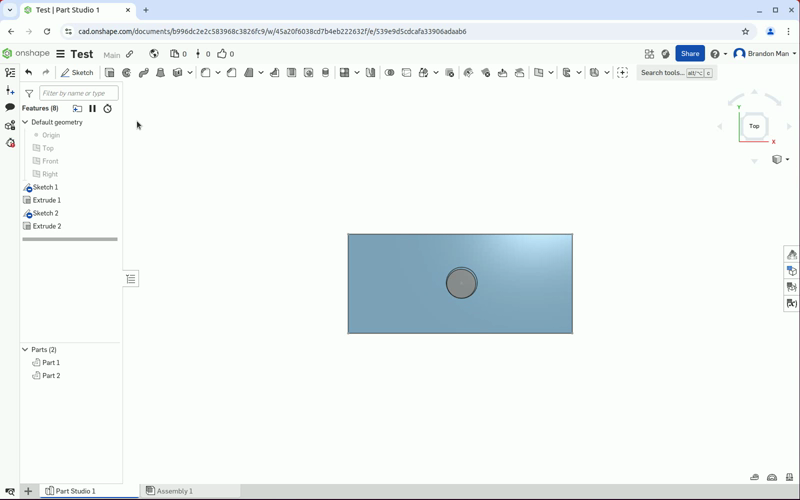
key(shift+7)
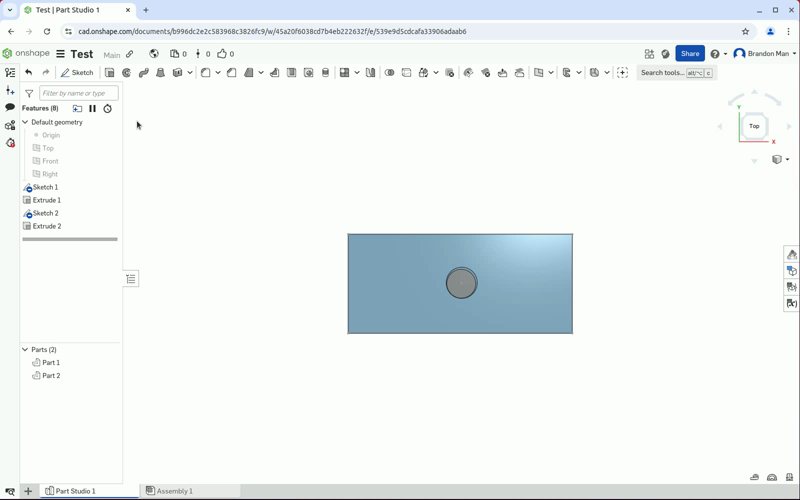
key(up, 3)
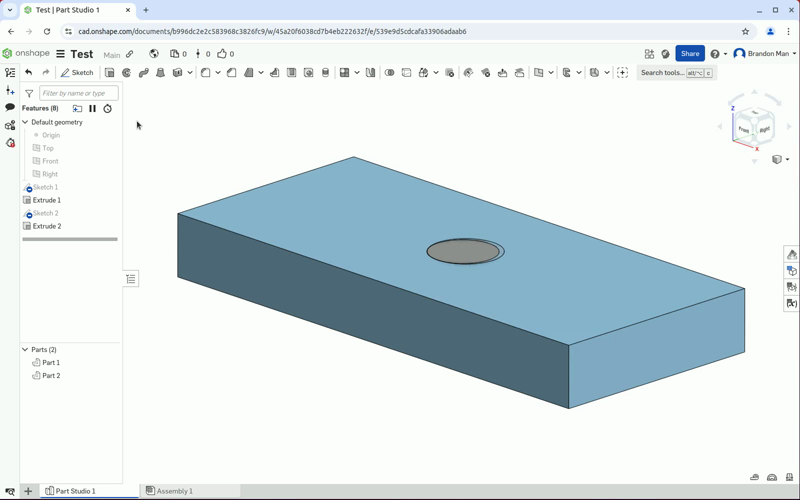
key(left, 3)
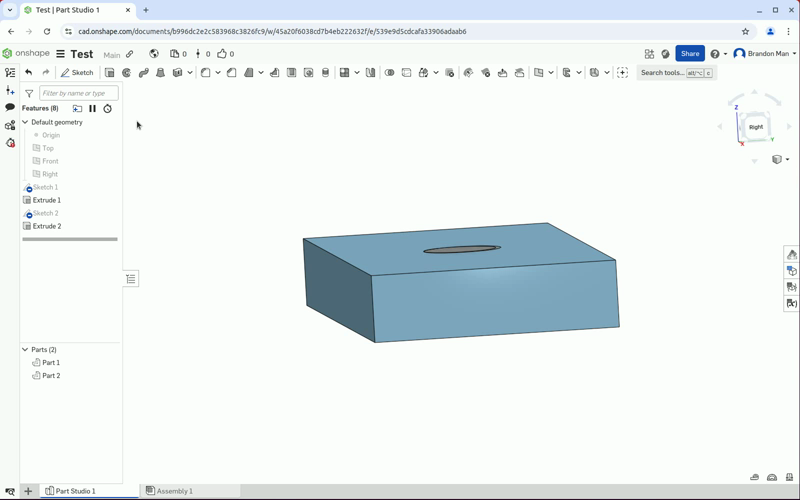
key(right, 3)
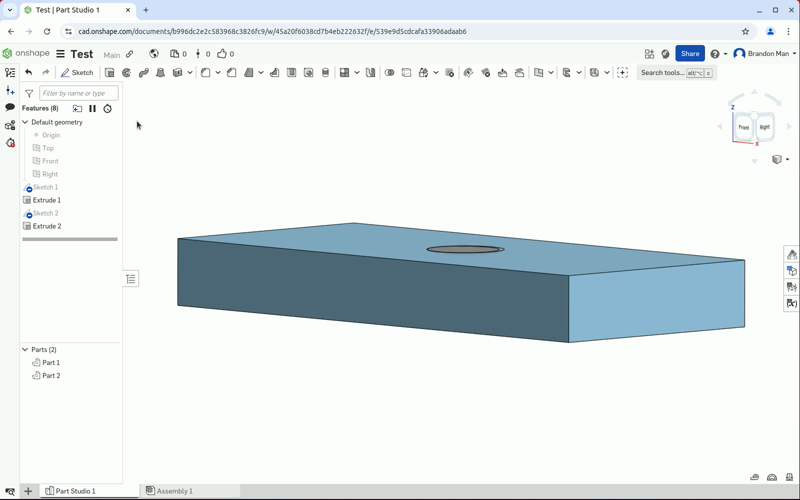
key(down, 3)
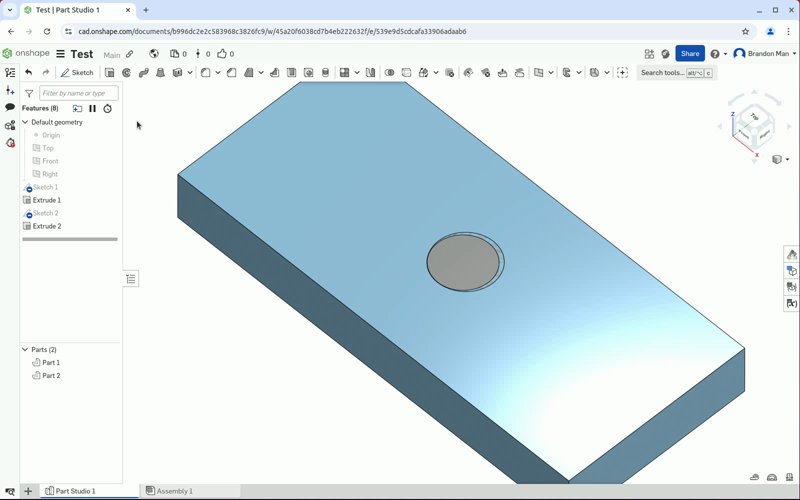
mouse_move(73, 189)
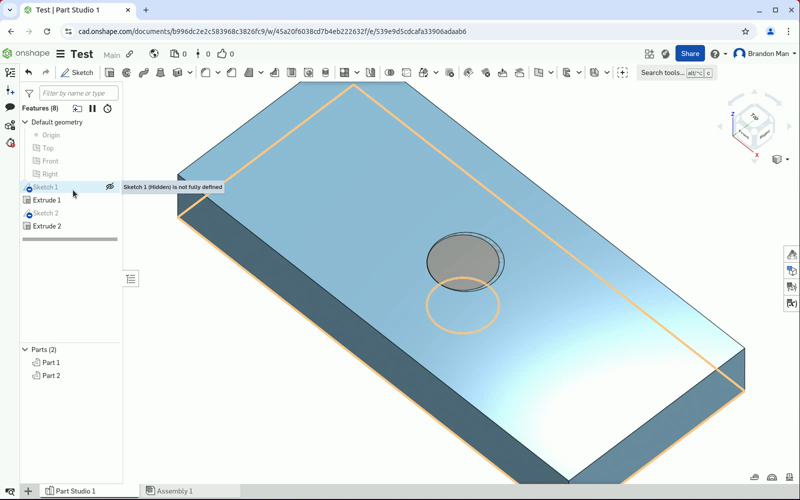
click(73, 189)